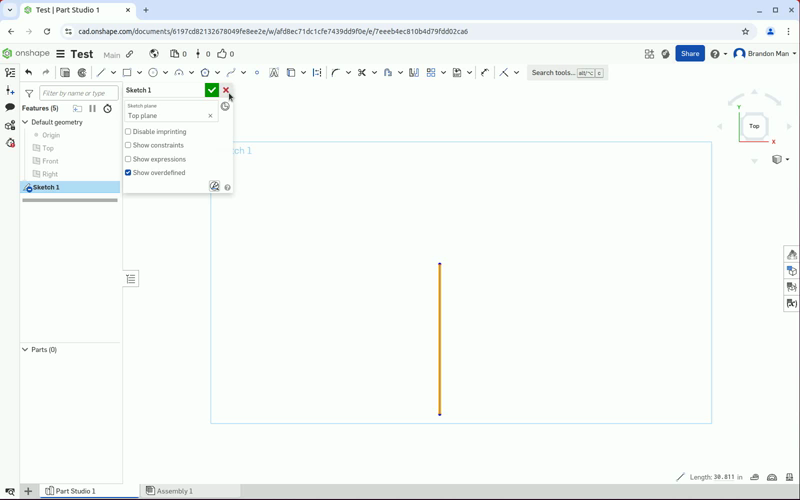
key(shift+h)
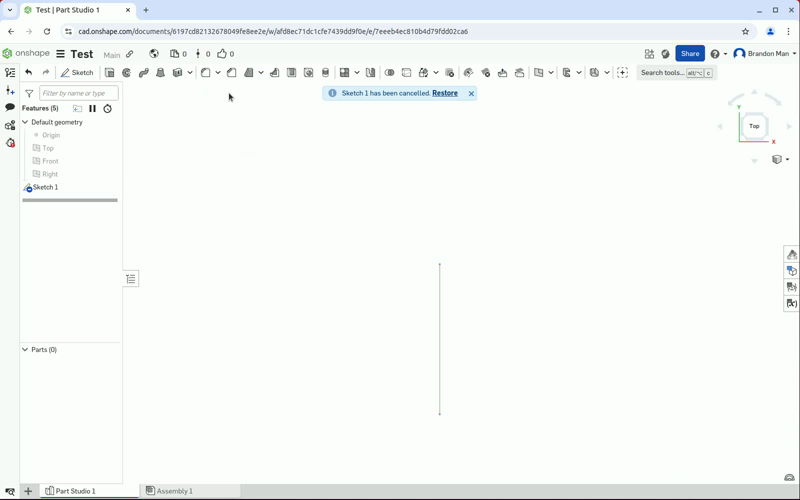
key(shift+s)
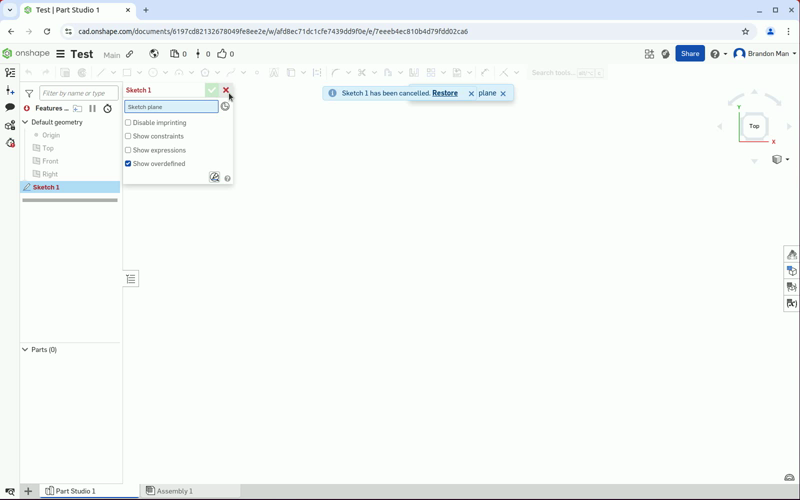
mouse_move(73, 150)
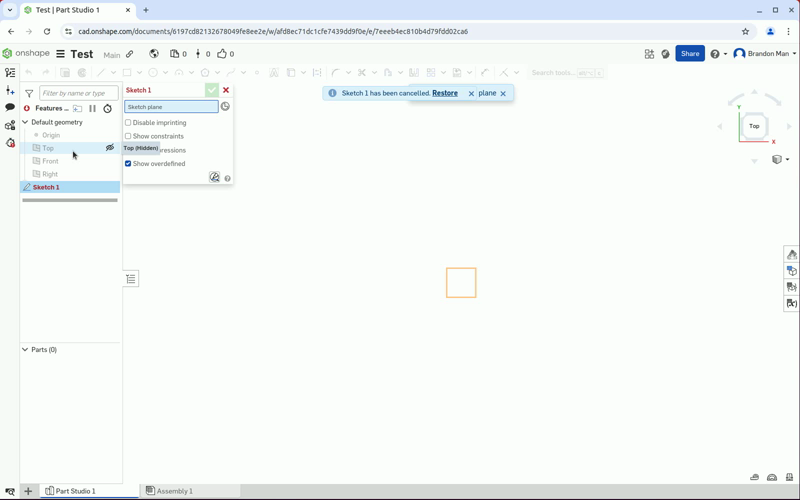
click(73, 150)
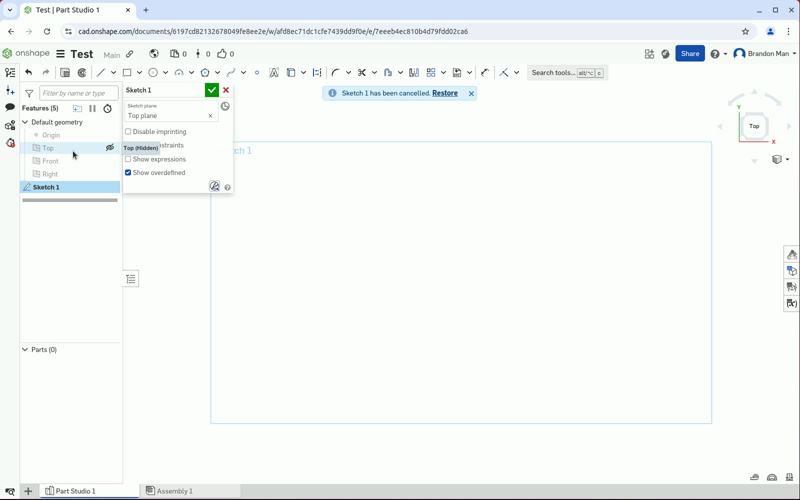
mouse_move(73, 352)
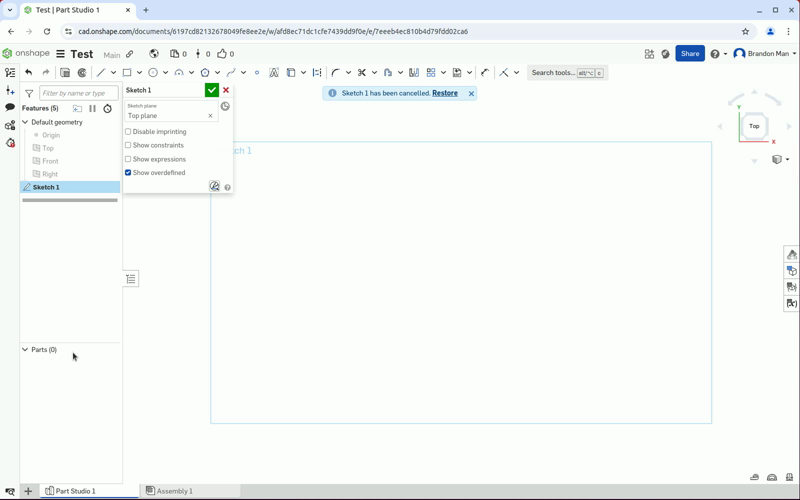
key(y)
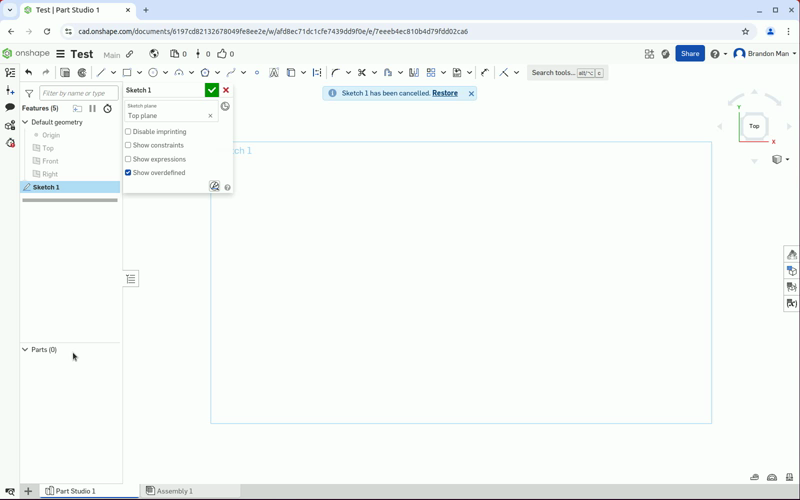
key(l)
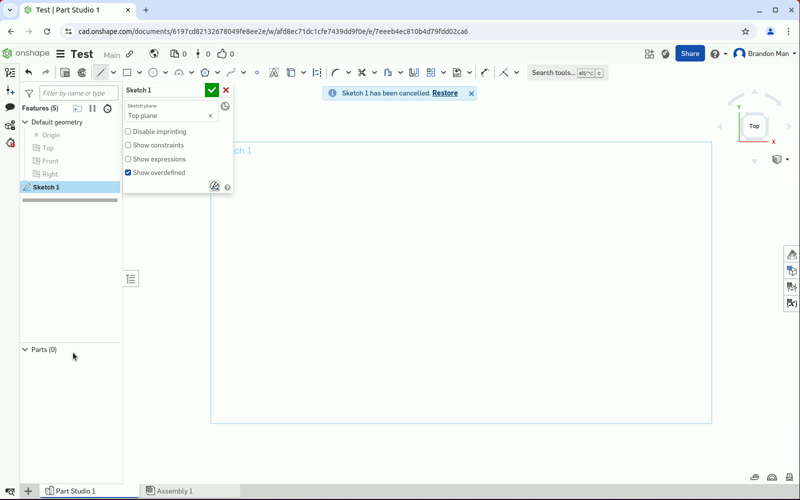
key_down(shift)
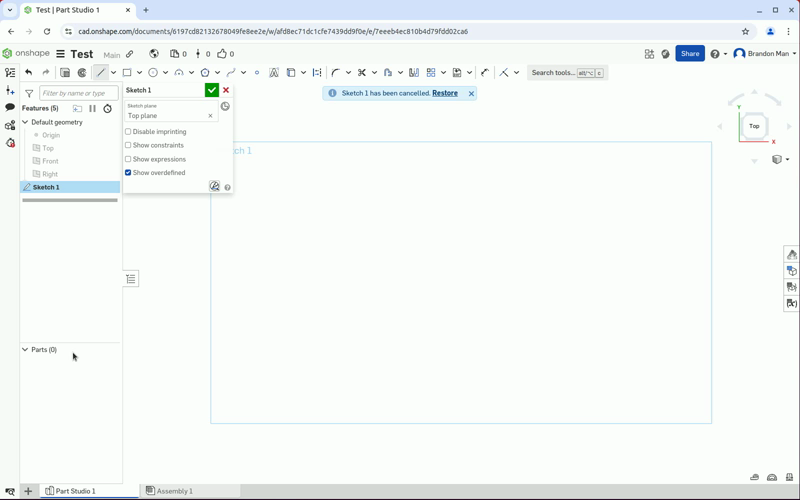
mouse_move(390, 319)
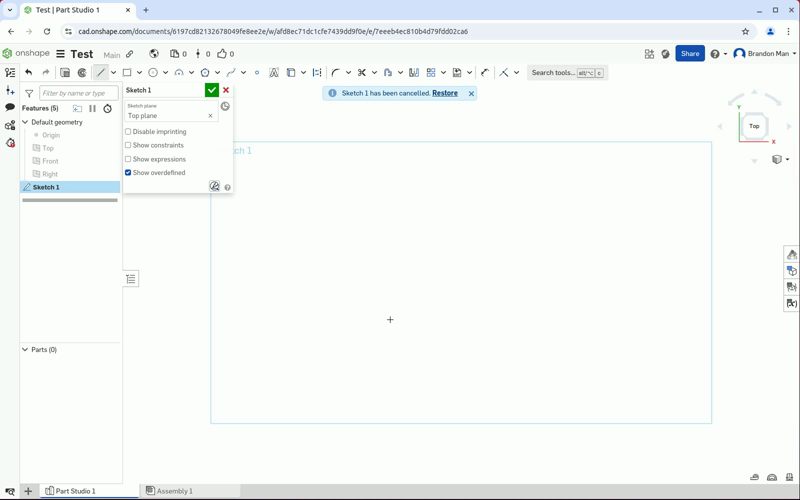
click(390, 319)
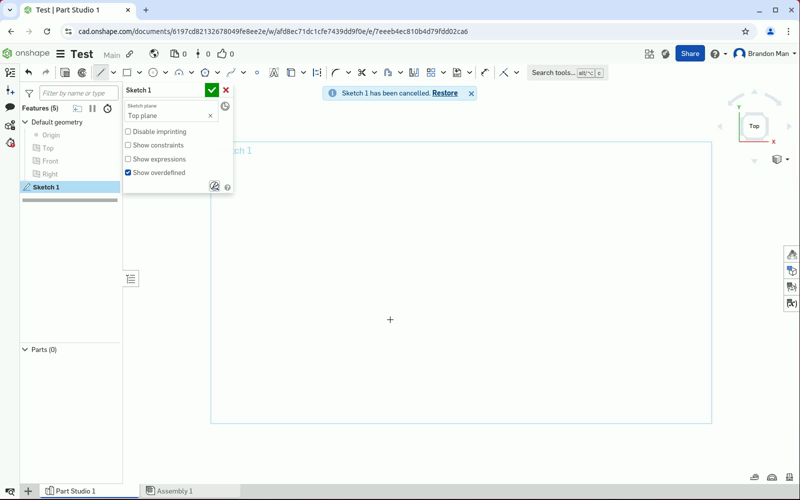
key_up(shift)
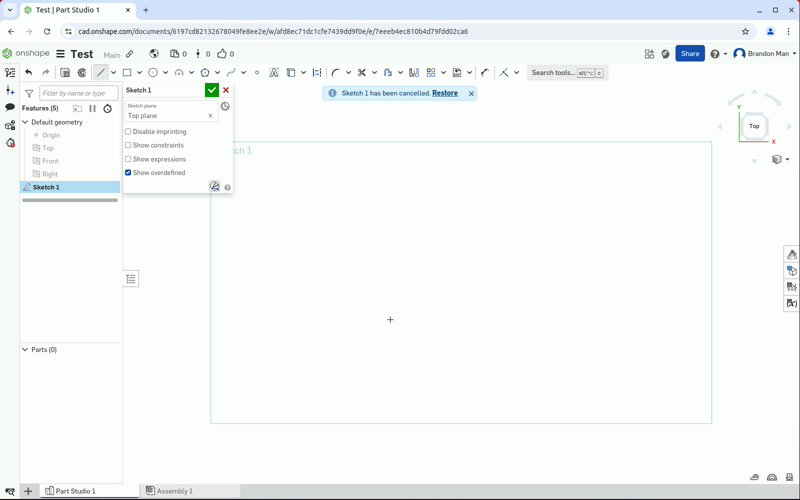
key_down(shift)
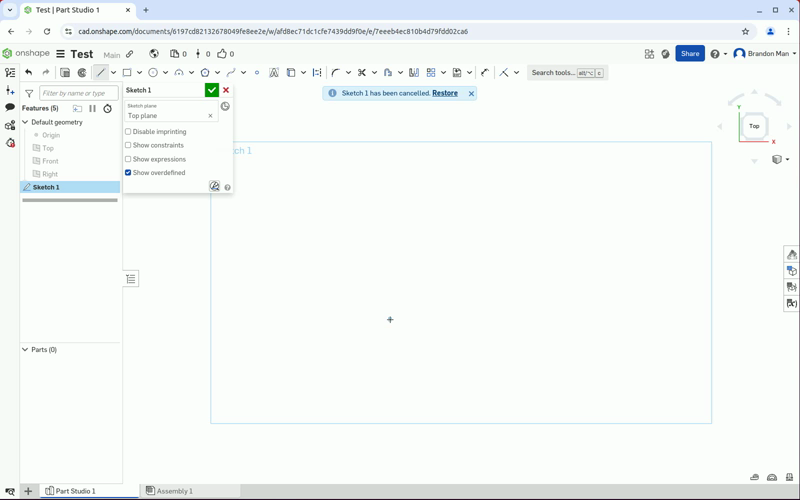
mouse_move(420, 319)
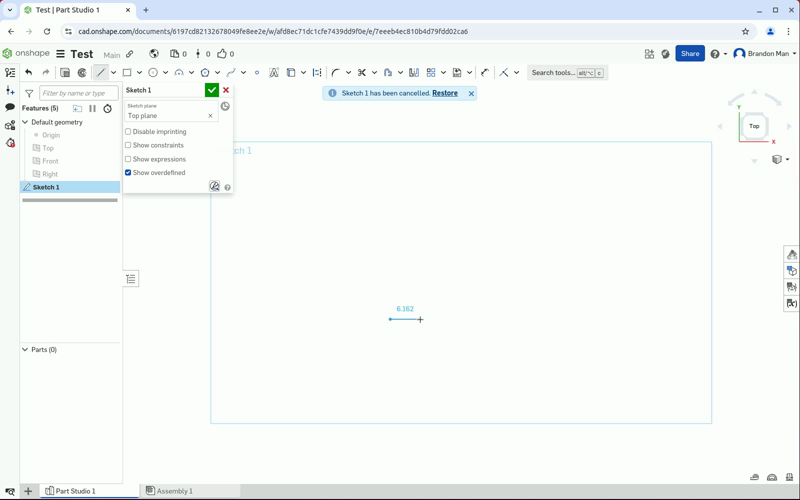
mouse_move(433, 319)
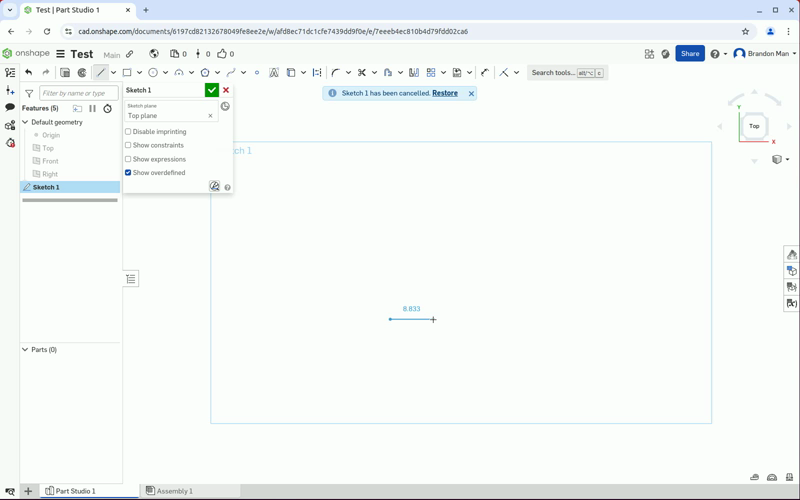
click(433, 319)
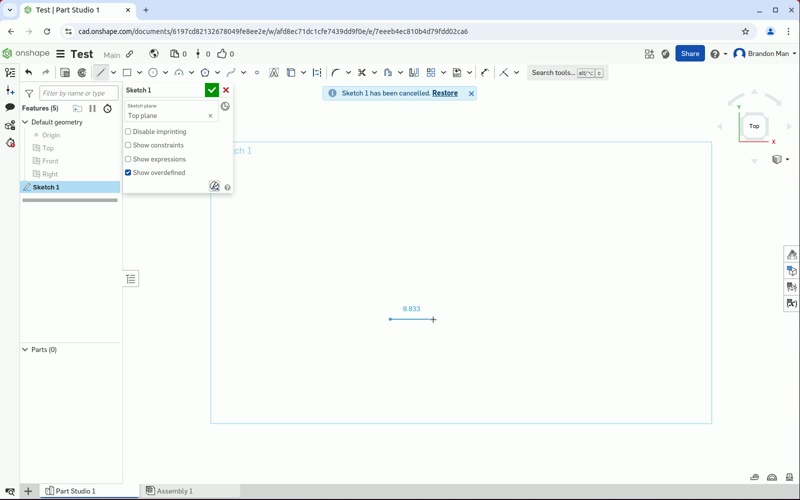
key_up(shift)
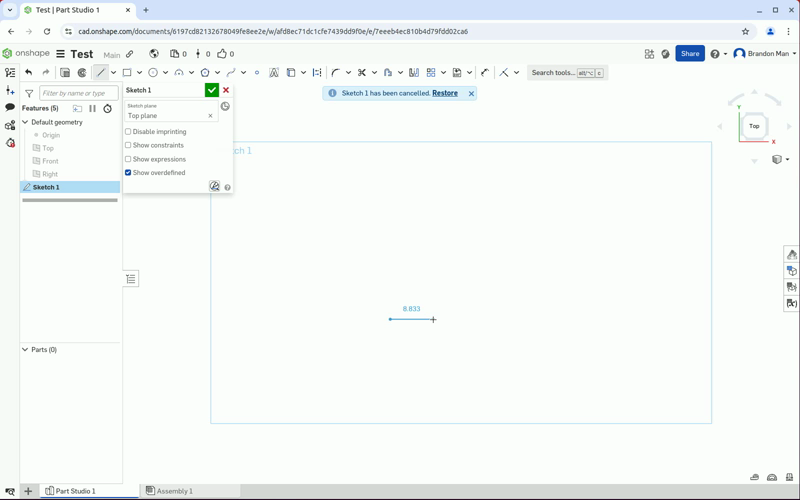
key_down(shift)
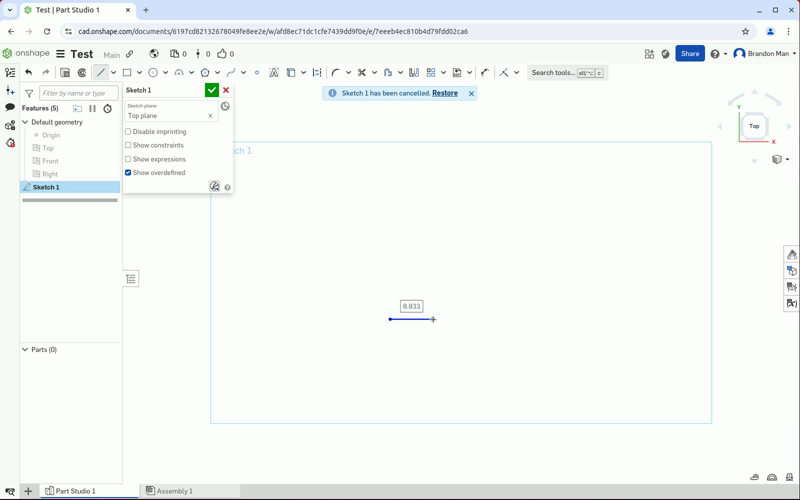
mouse_move(463, 319)
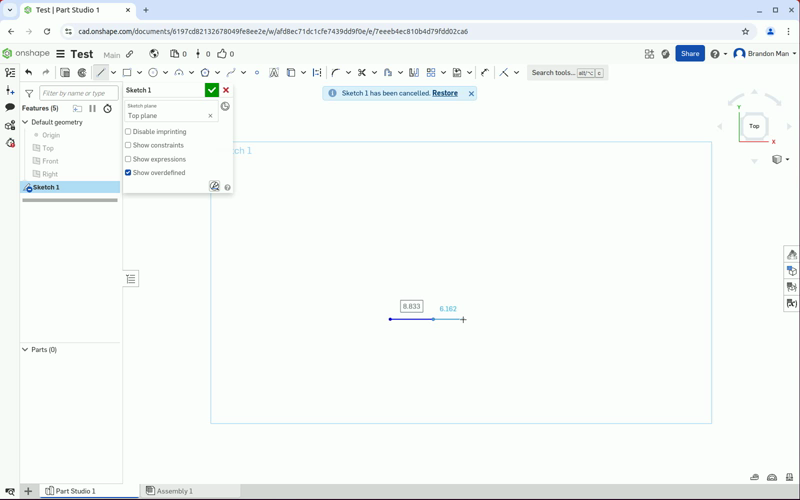
mouse_move(433, 276)
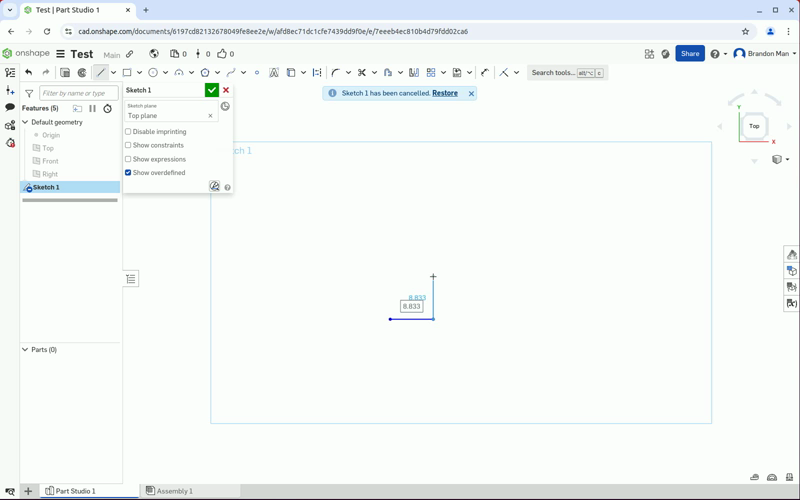
click(433, 276)
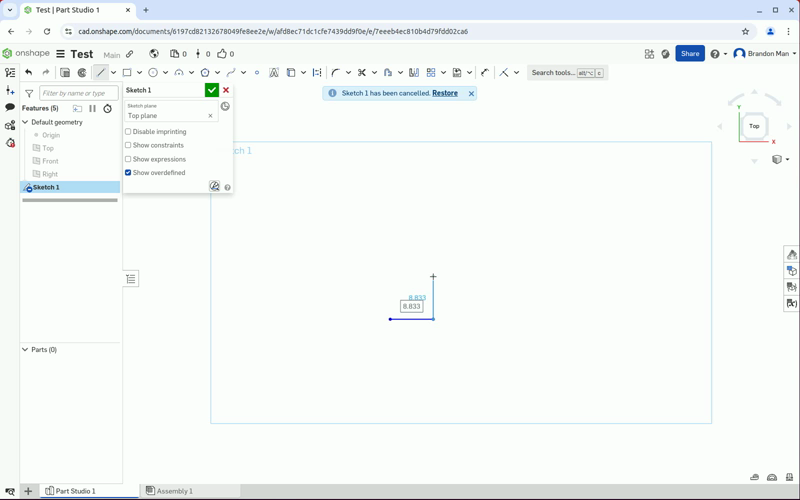
key_up(shift)
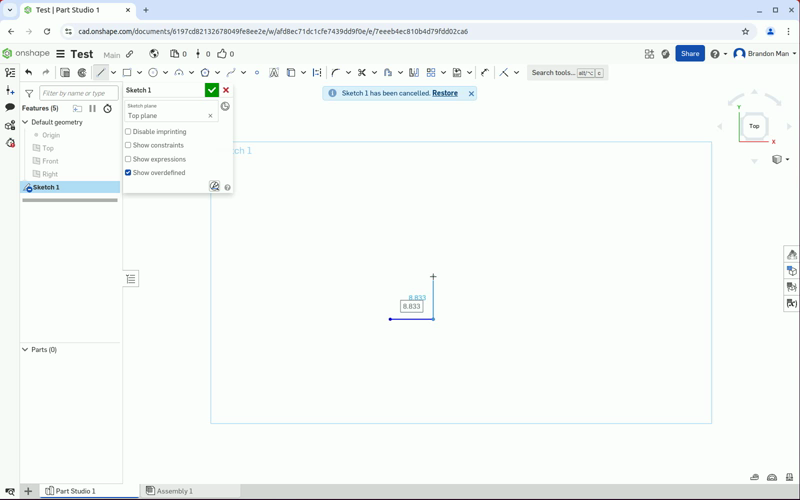
key_down(shift)
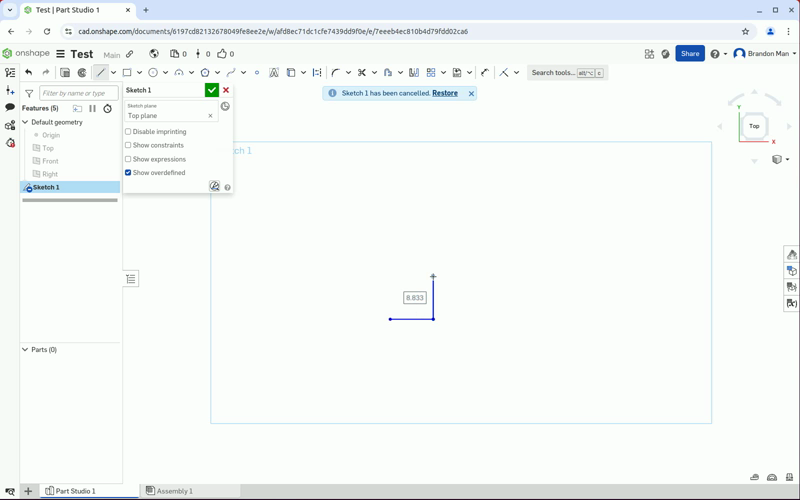
mouse_move(463, 276)
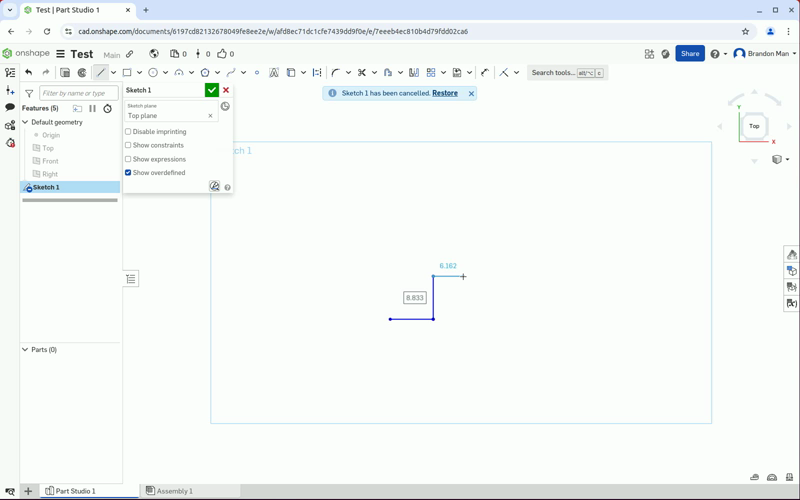
mouse_move(390, 276)
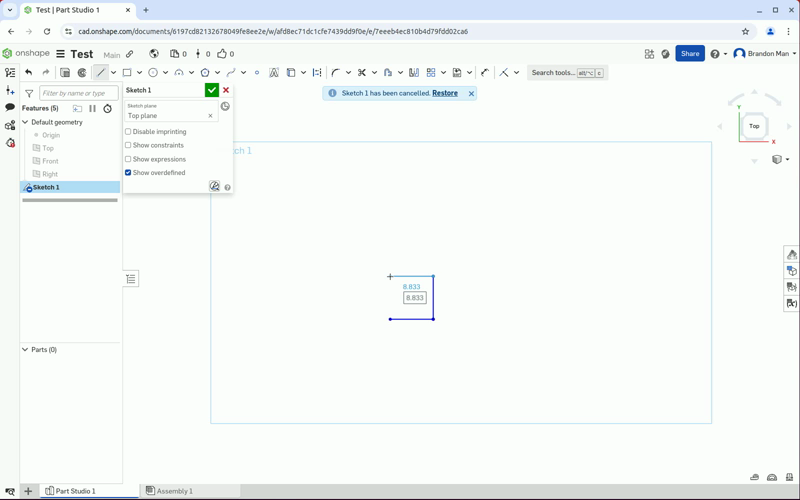
click(390, 276)
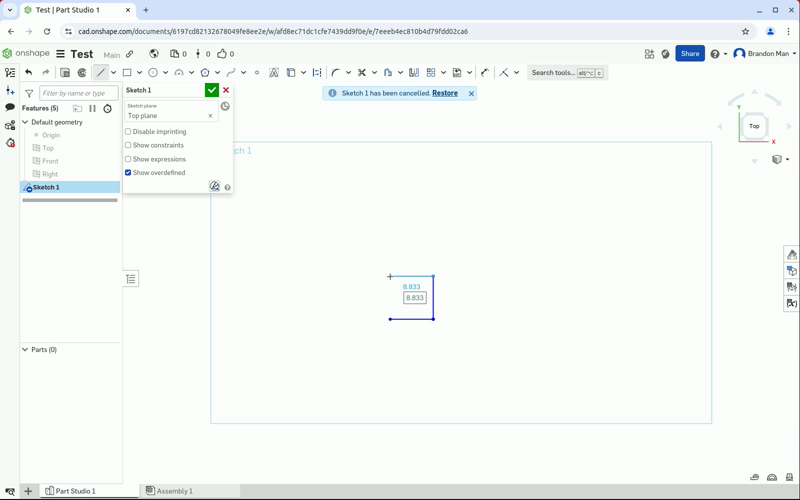
key_up(shift)
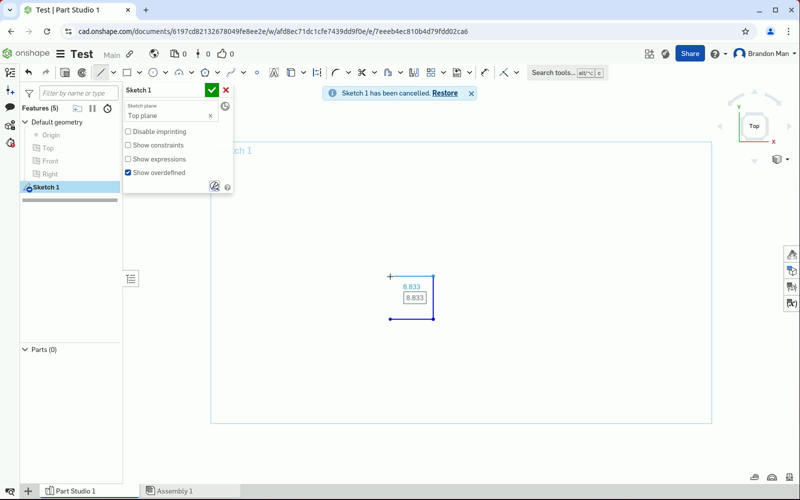
mouse_move(420, 276)
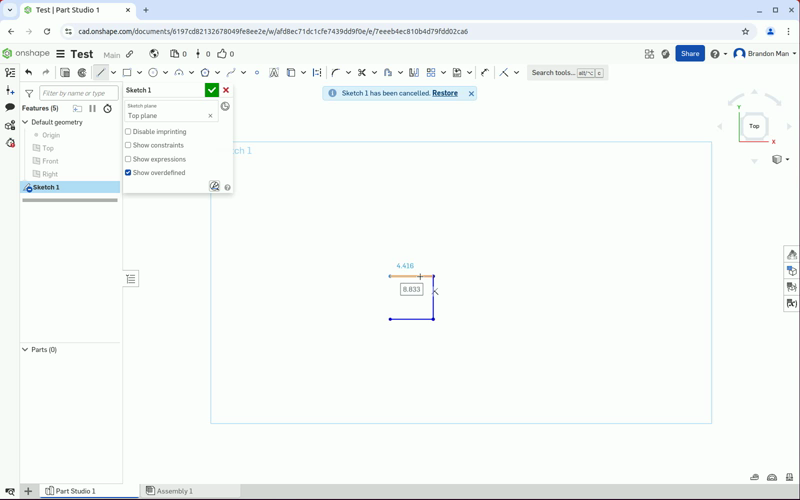
key_down(shift)
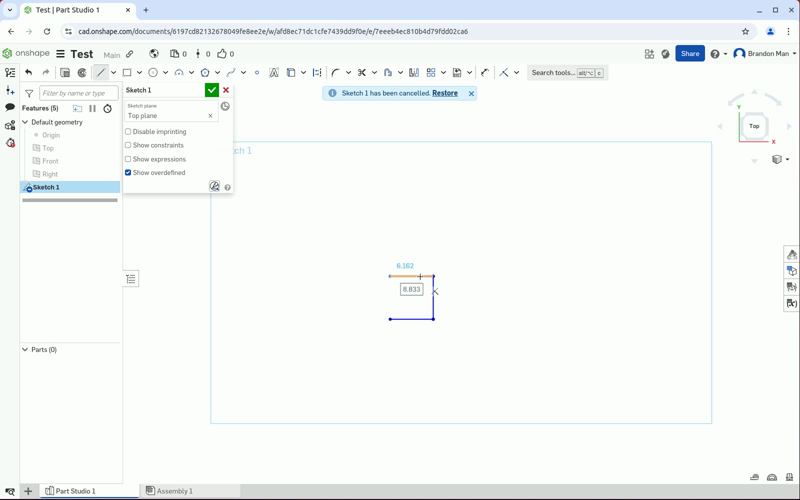
mouse_move(390, 319)
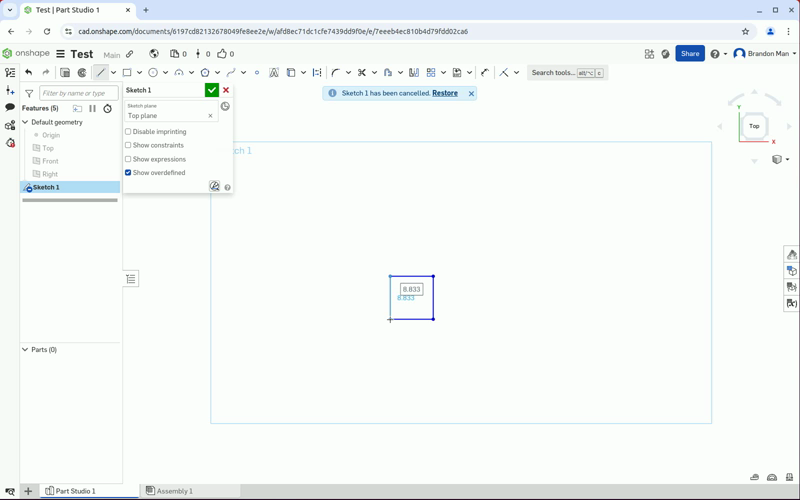
key_up(shift)
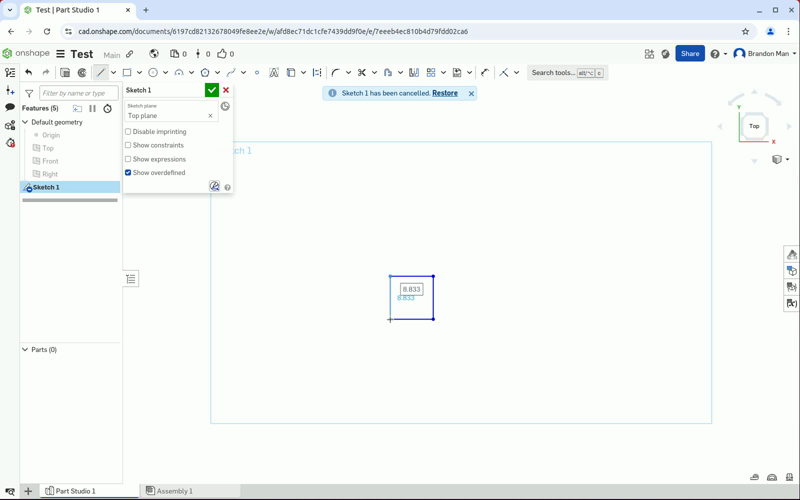
click(390, 319)
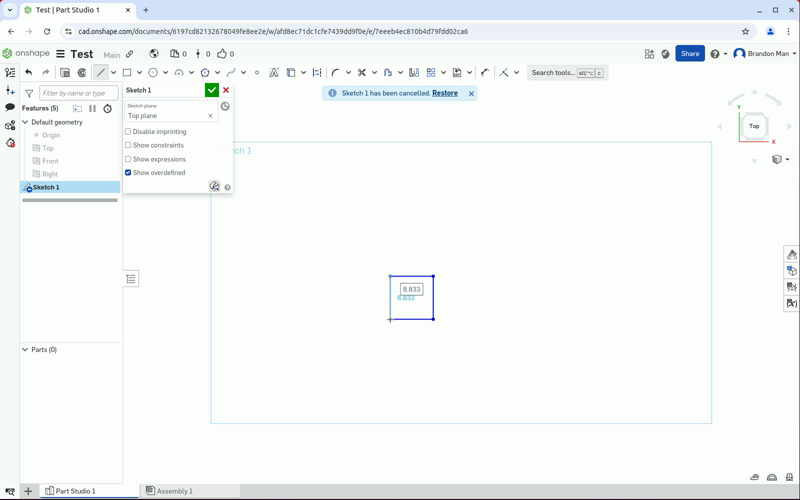
key(esc)
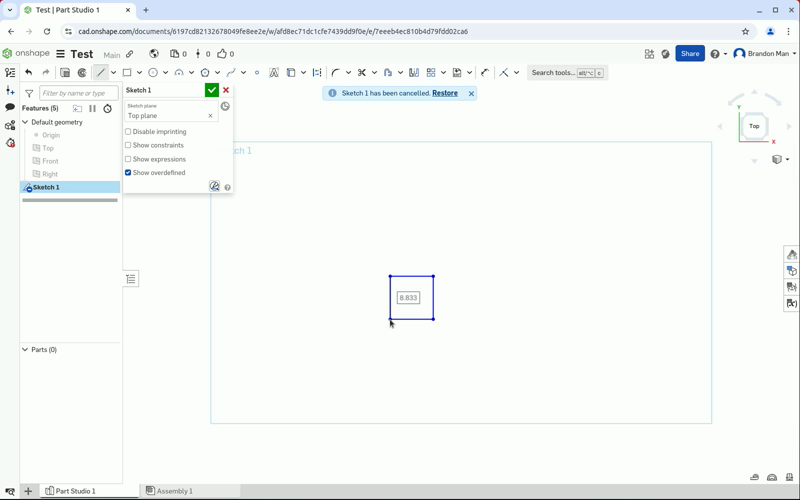
mouse_move(414, 314)
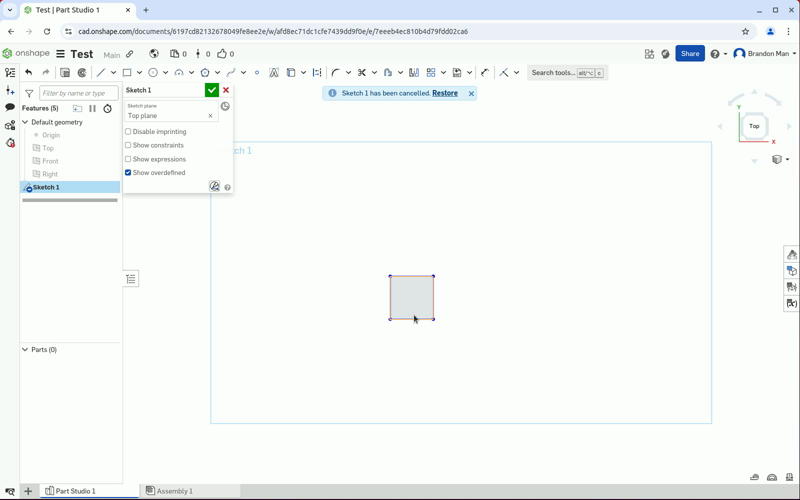
click(414, 314)
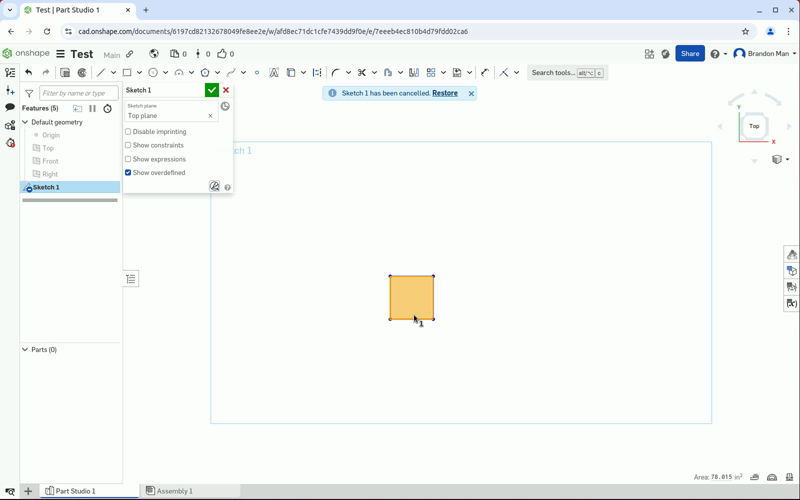
mouse_move(73, 352)
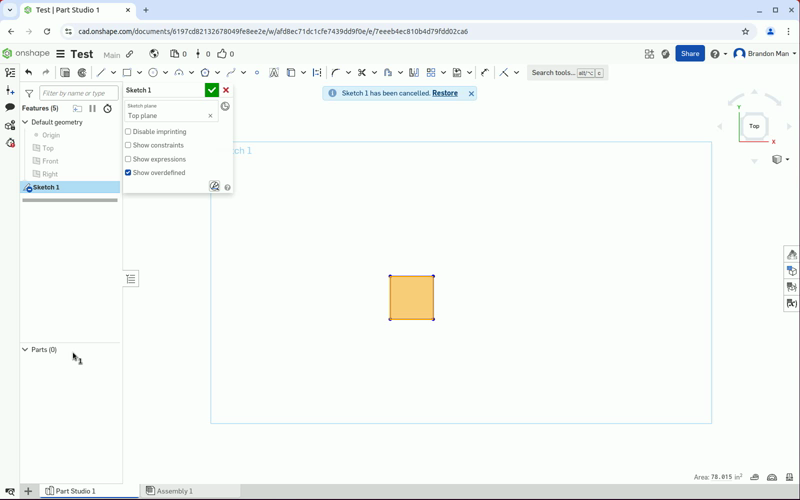
key(shift+y)
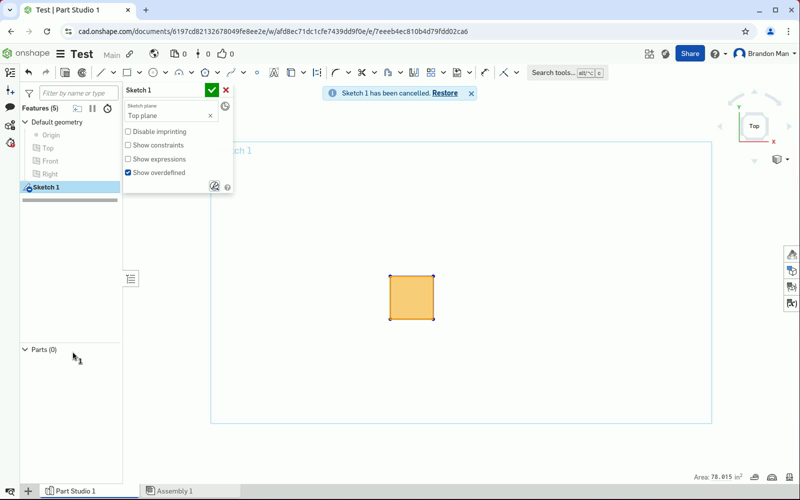
key(shift+e)
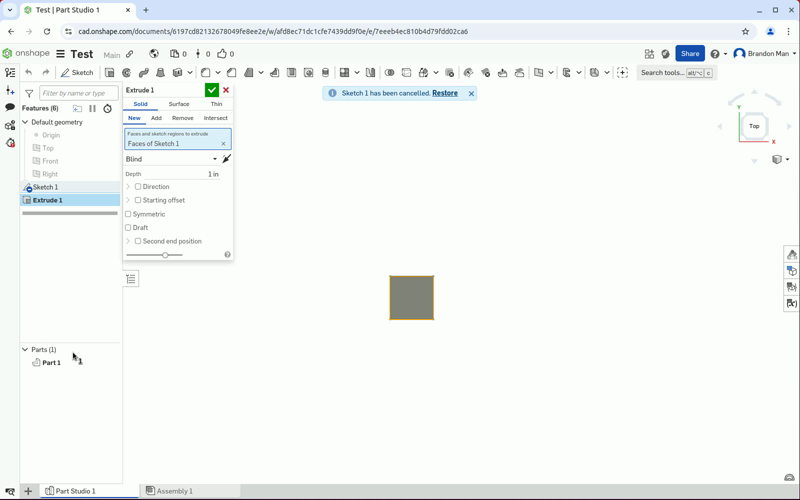
mouse_move(143, 106)
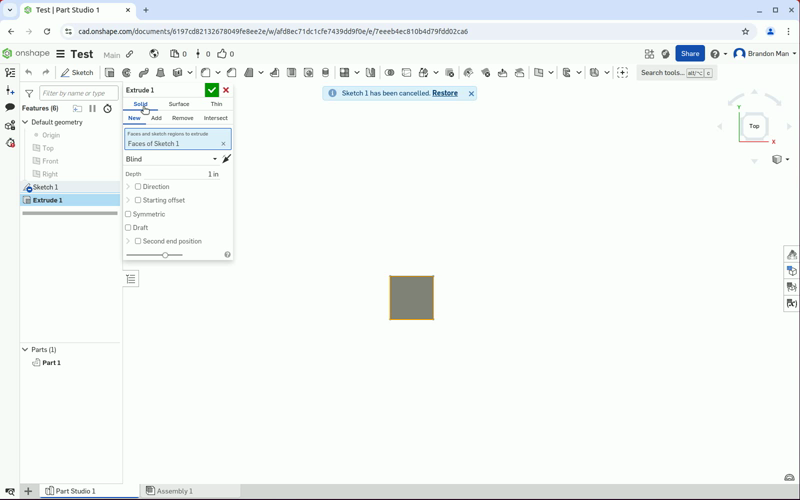
click(143, 106)
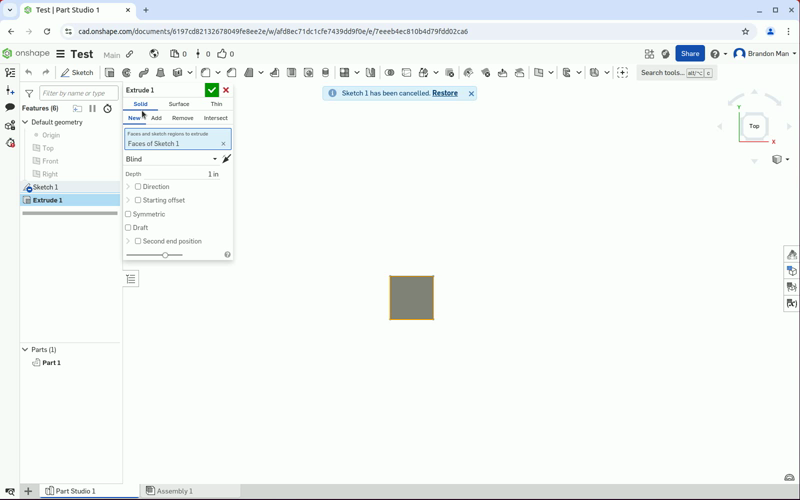
mouse_move(137, 120)
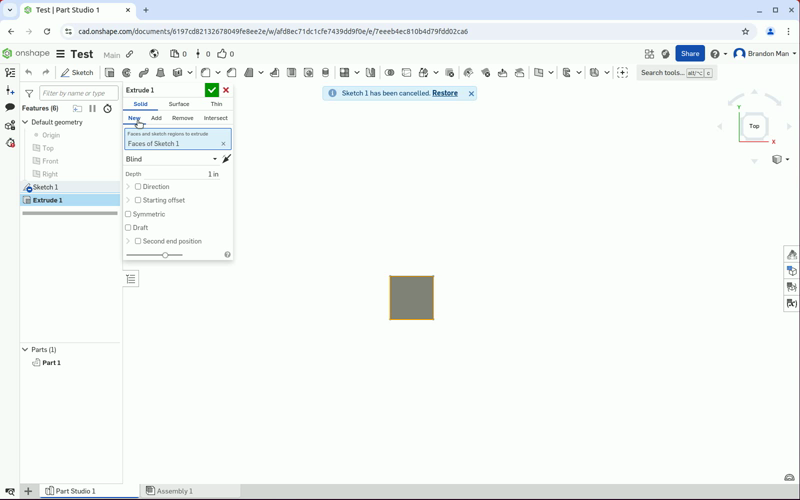
click(137, 120)
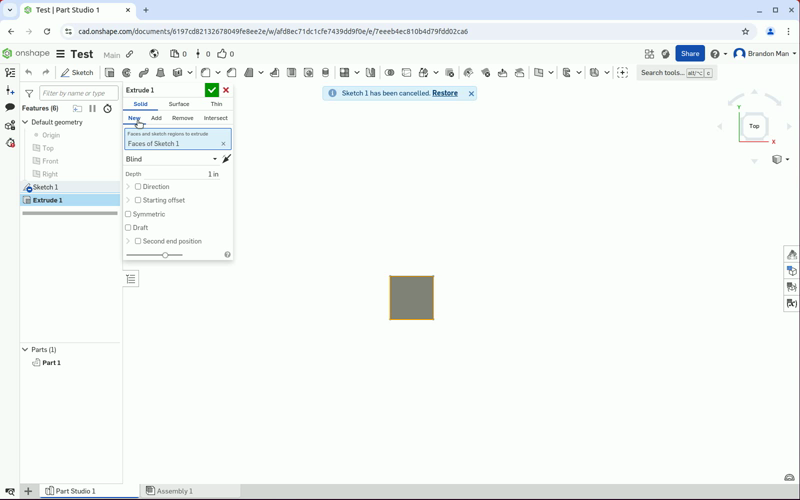
key(tab, 4)
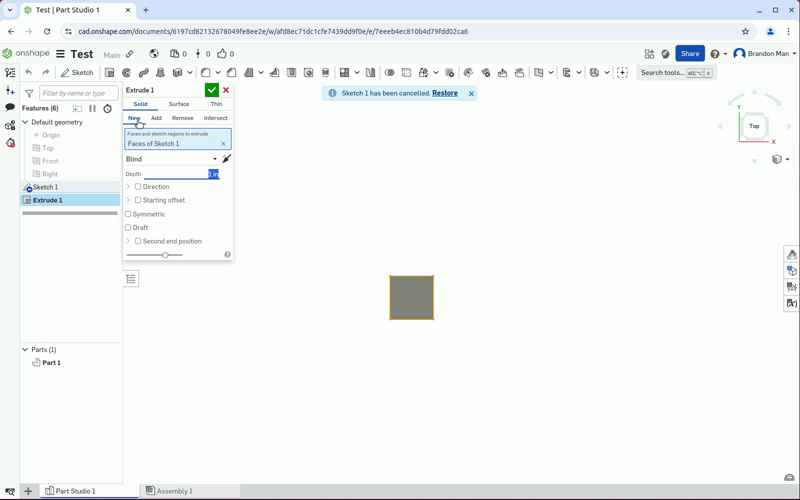
text(4.333)
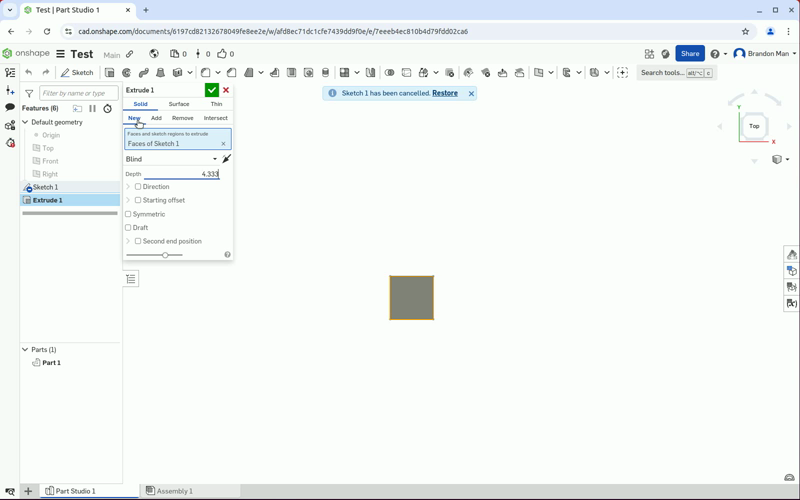
key(enter)
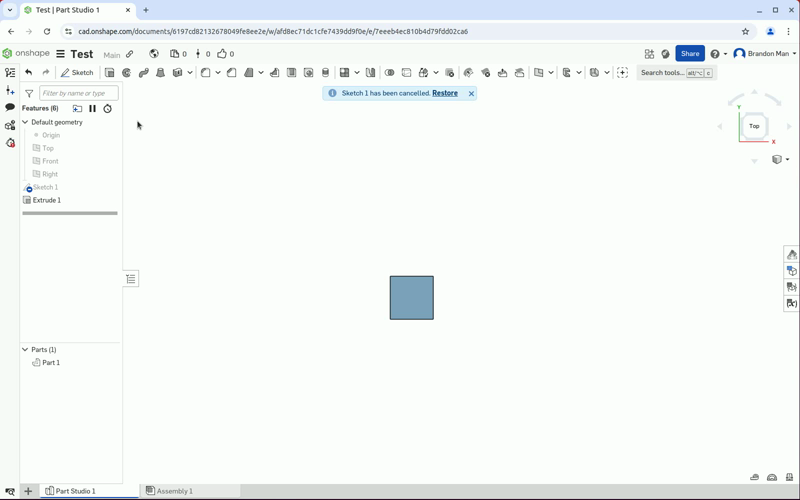
key(shift+h)
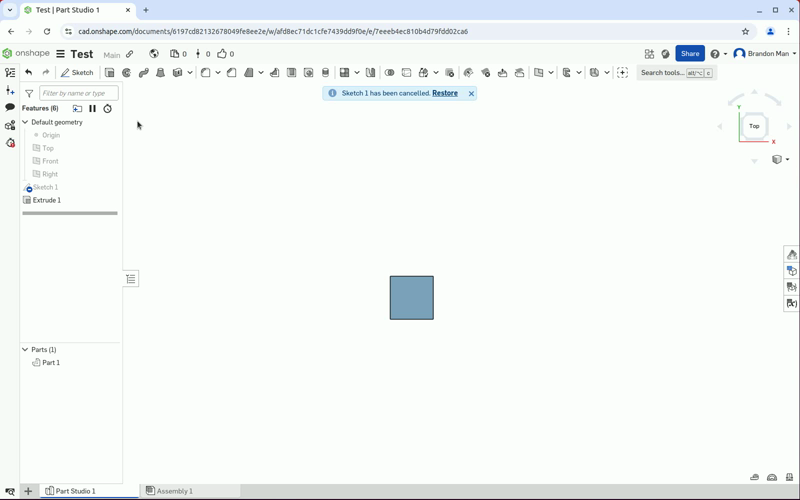
key(shift+h)
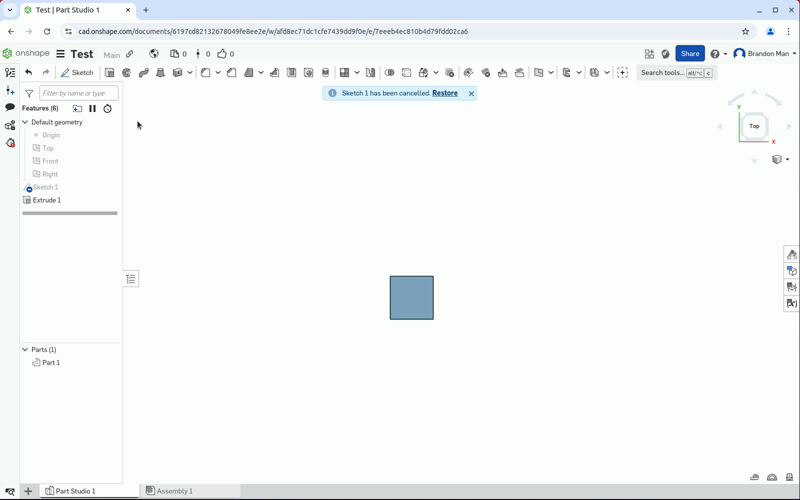
mouse_move(73, 189)
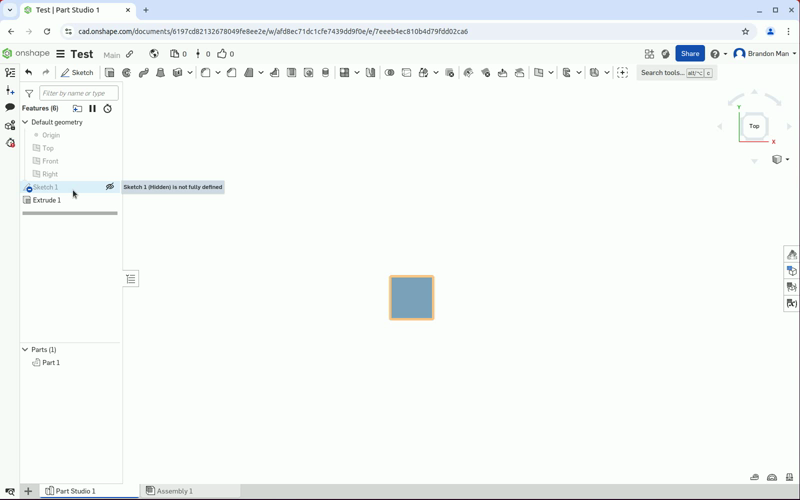
click(73, 189)
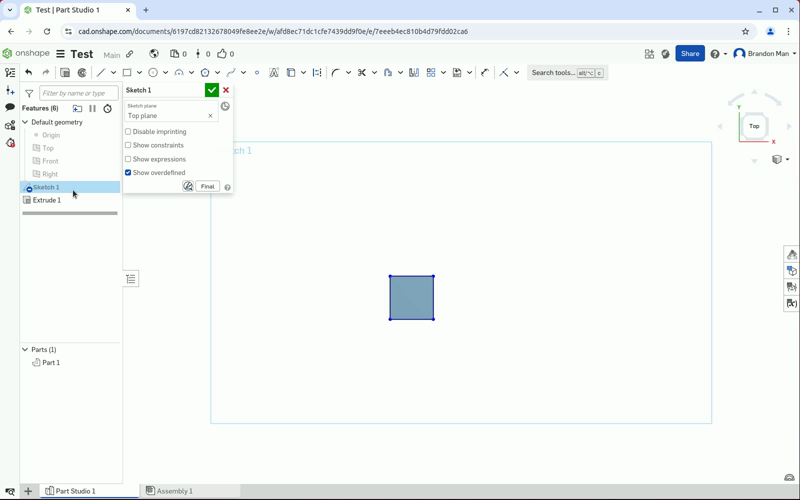
mouse_move(229, 92)
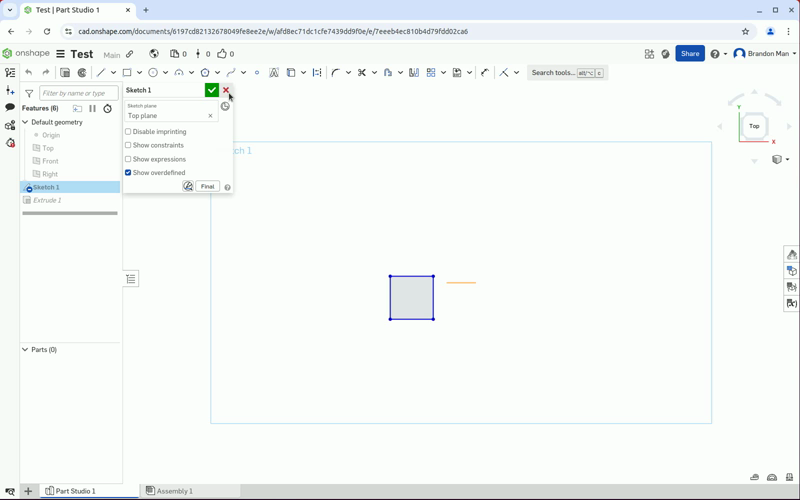
click(229, 92)
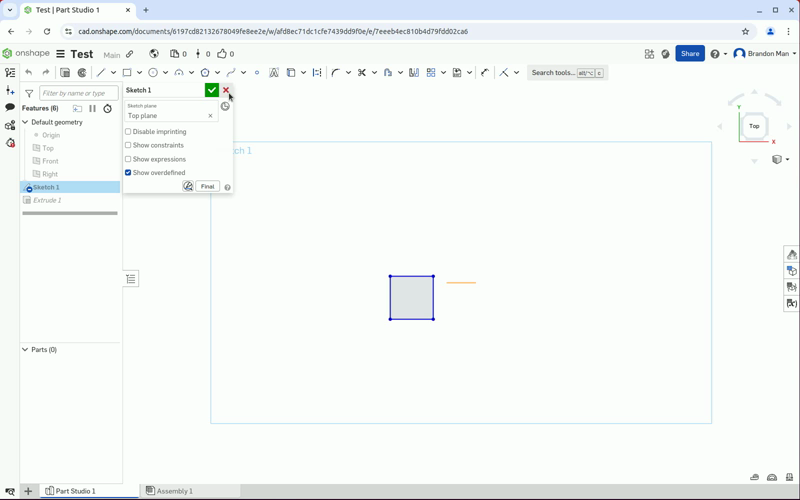
key(shift+s)
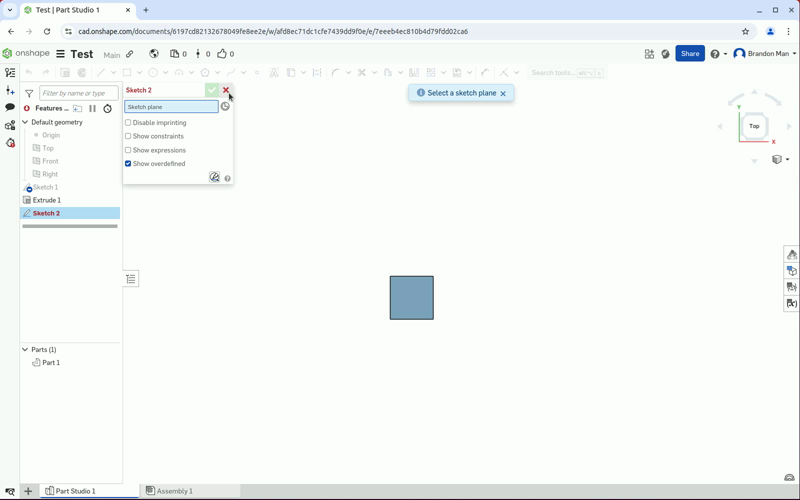
mouse_move(73, 150)
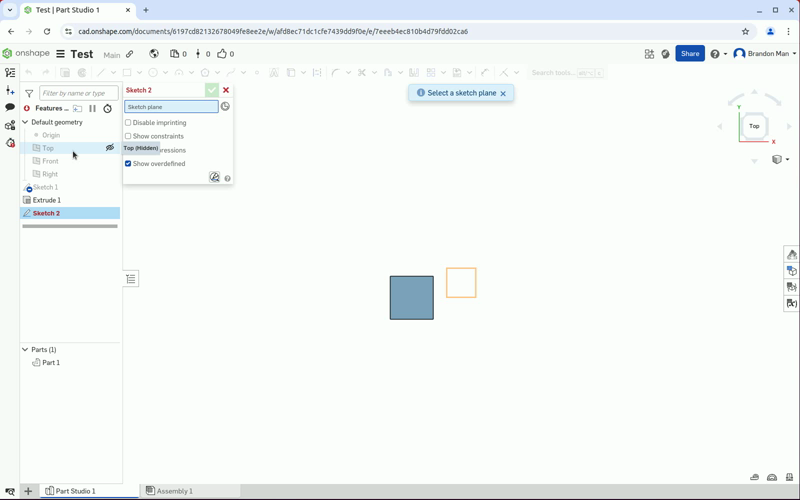
click(73, 150)
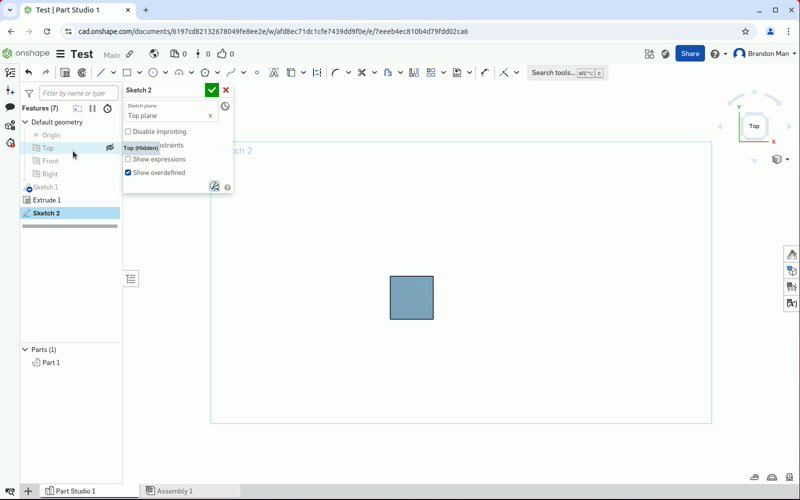
mouse_move(73, 352)
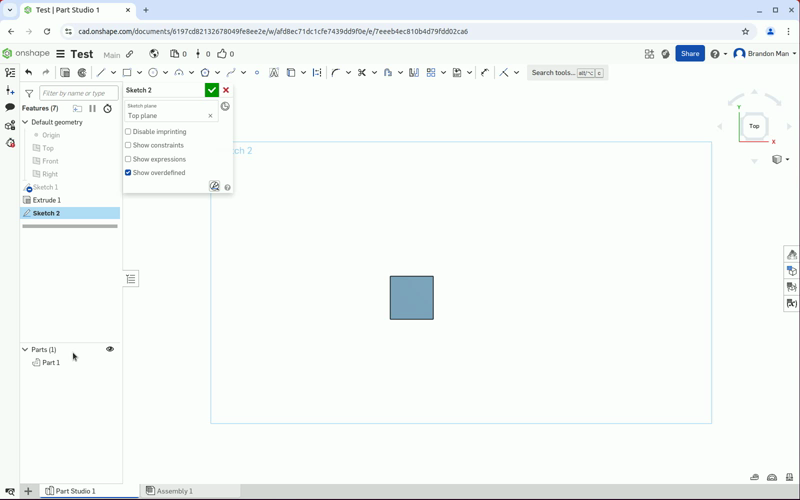
key(y)
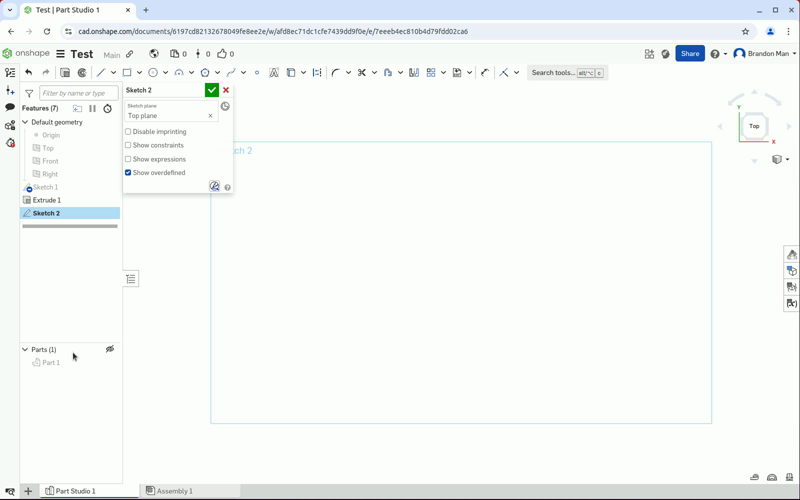
key(l)
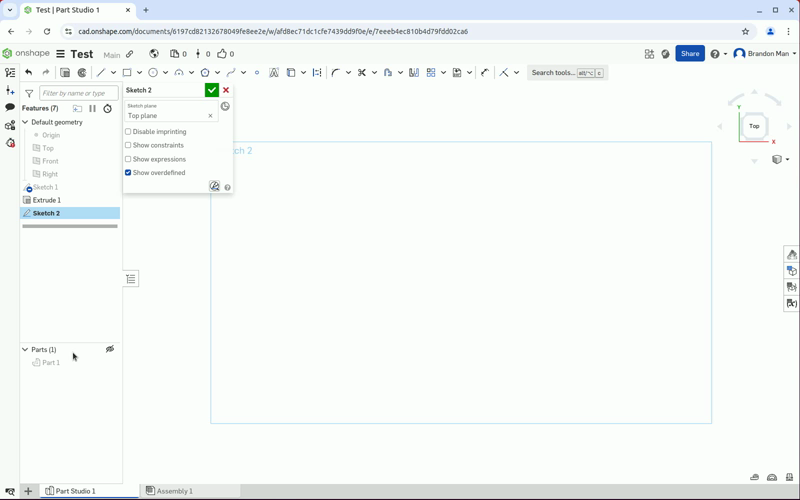
key_down(shift)
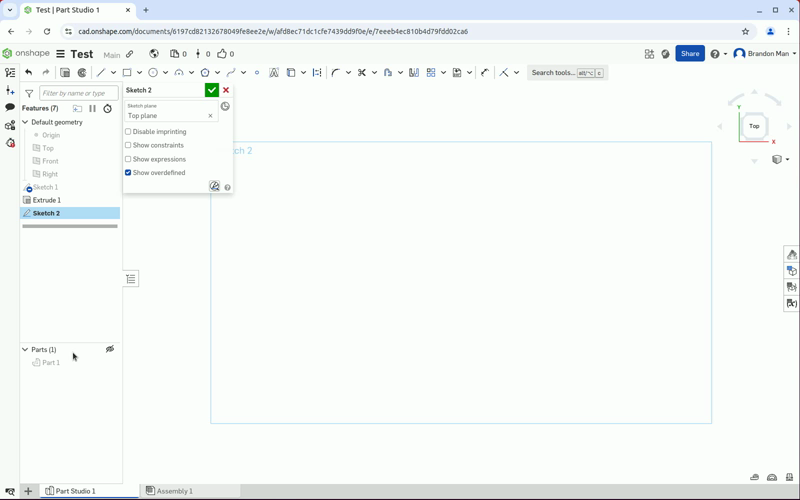
mouse_move(348, 319)
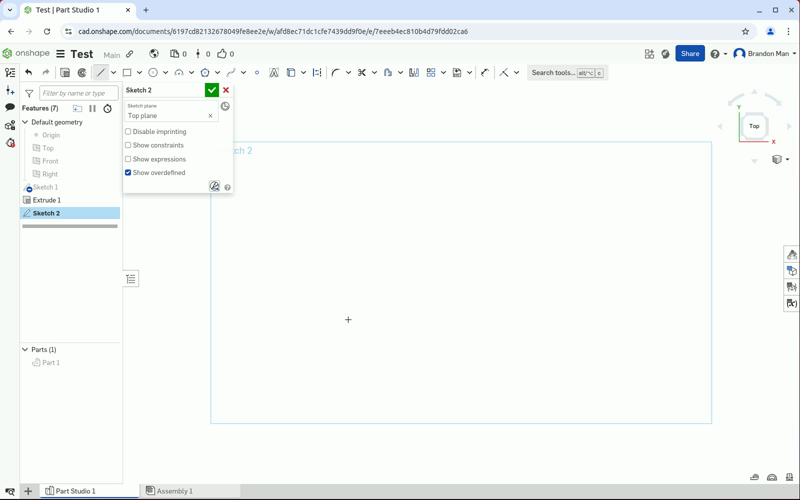
click(348, 319)
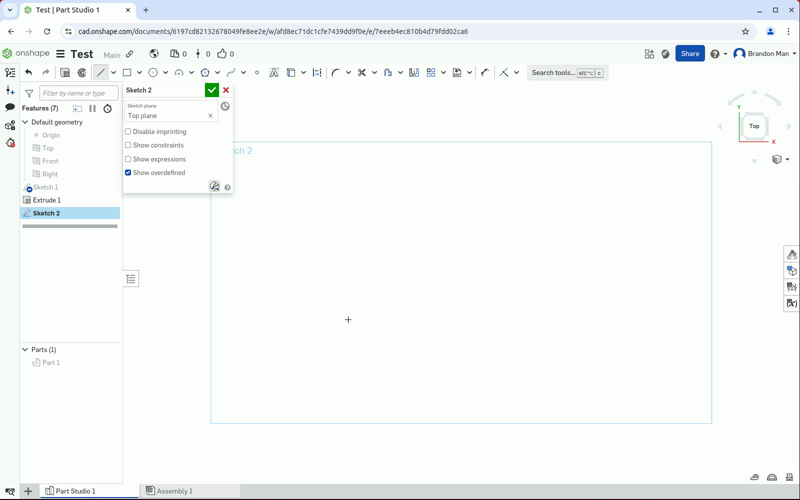
key_up(shift)
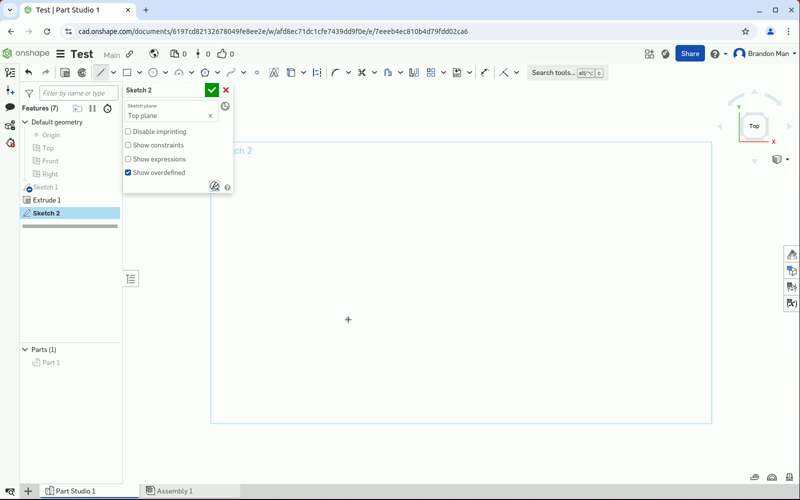
key_down(shift)
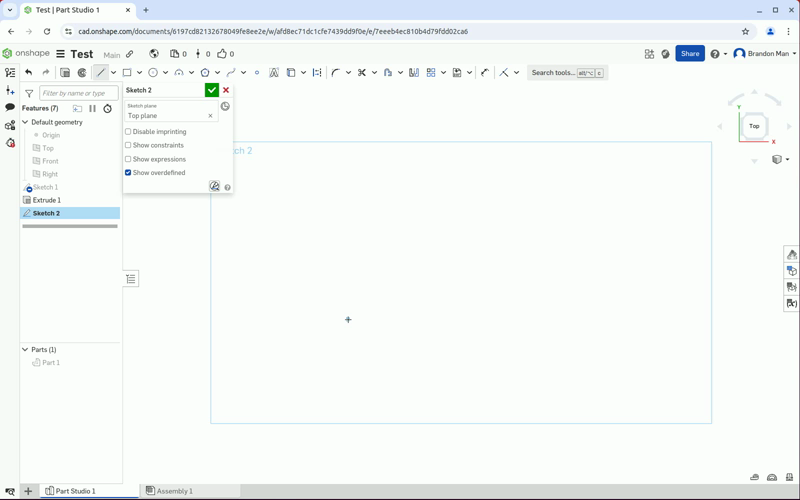
mouse_move(378, 319)
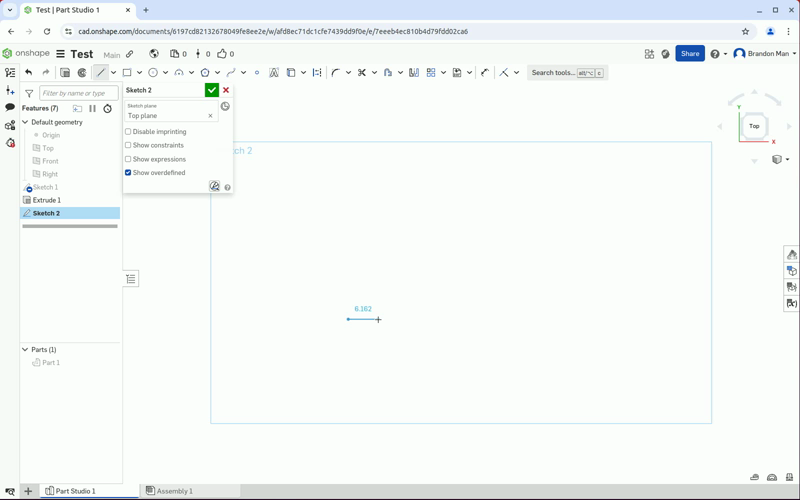
mouse_move(391, 319)
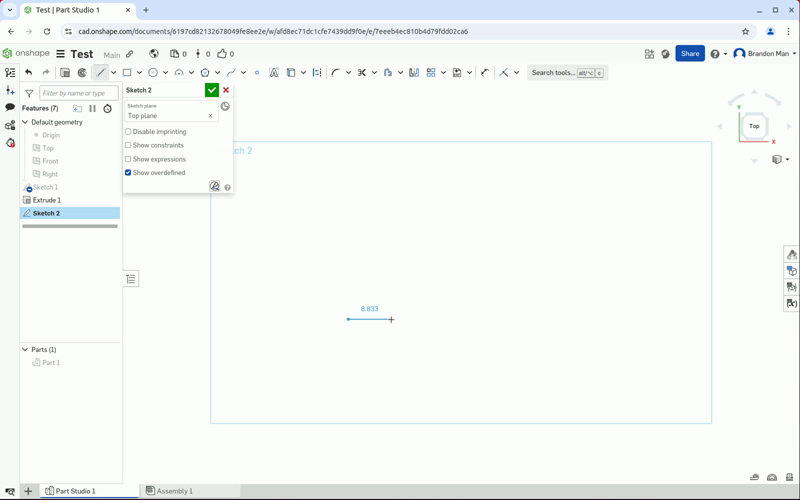
click(391, 319)
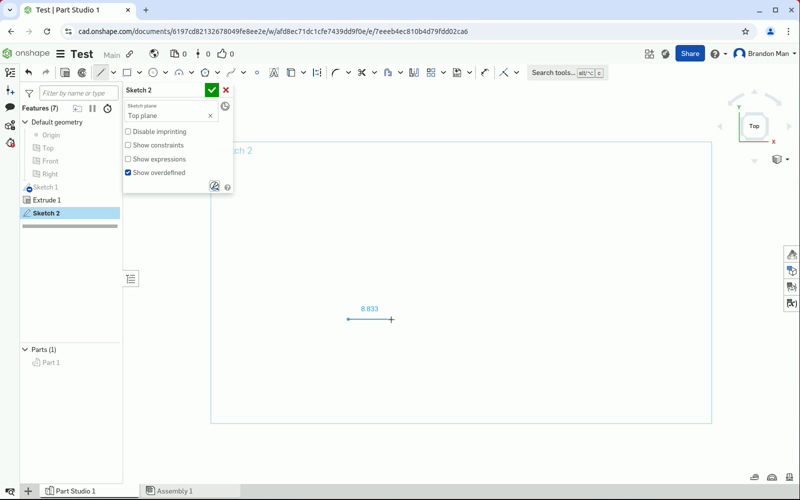
key_up(shift)
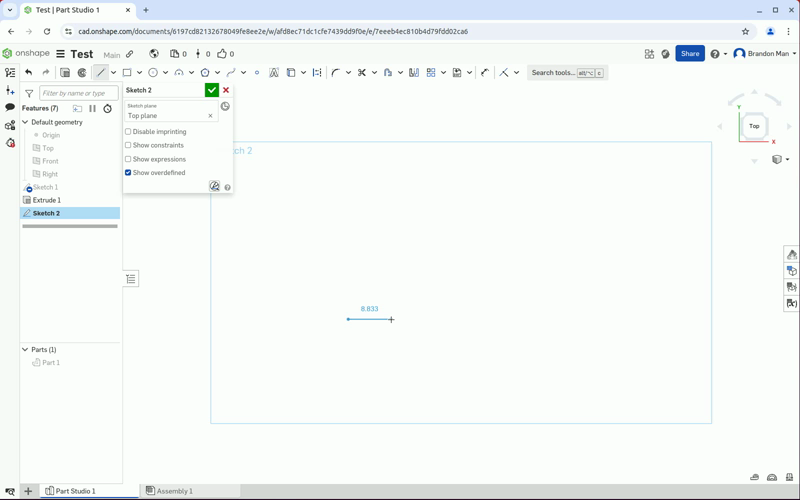
key_down(shift)
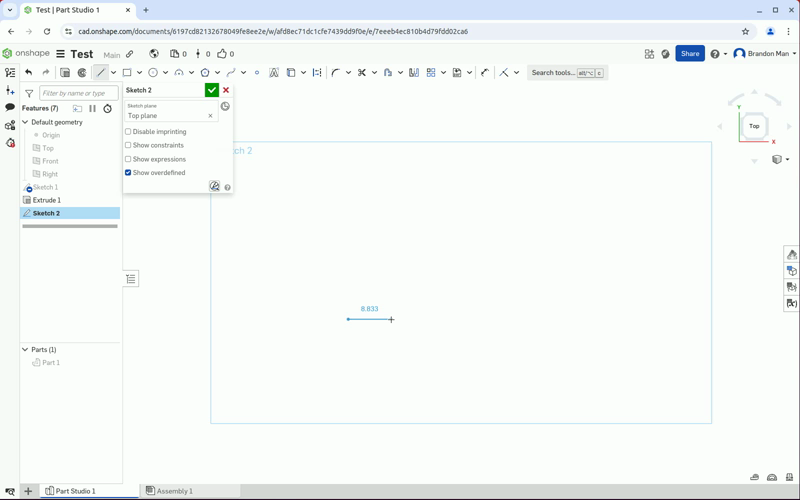
mouse_move(421, 319)
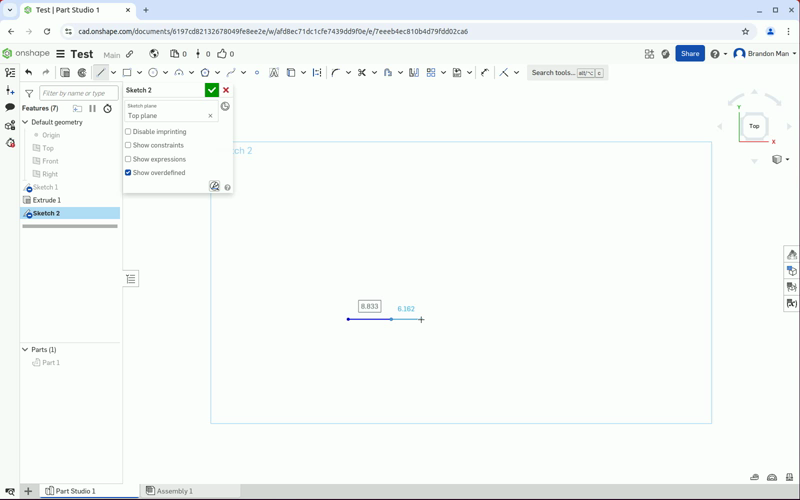
mouse_move(391, 276)
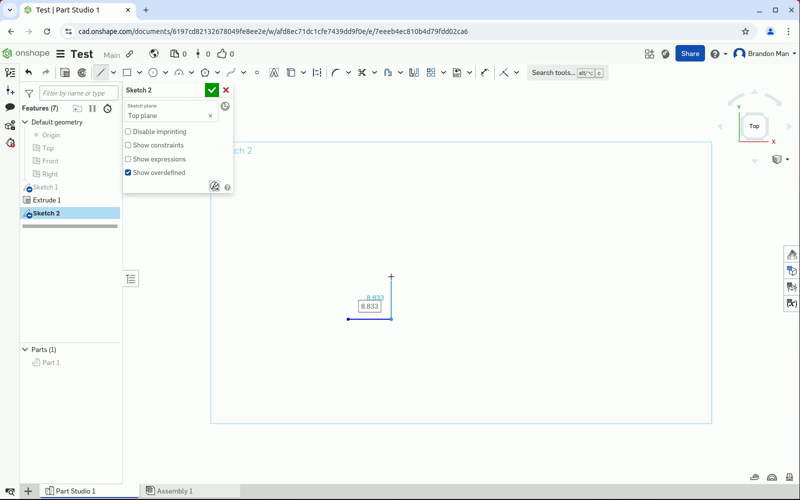
click(391, 276)
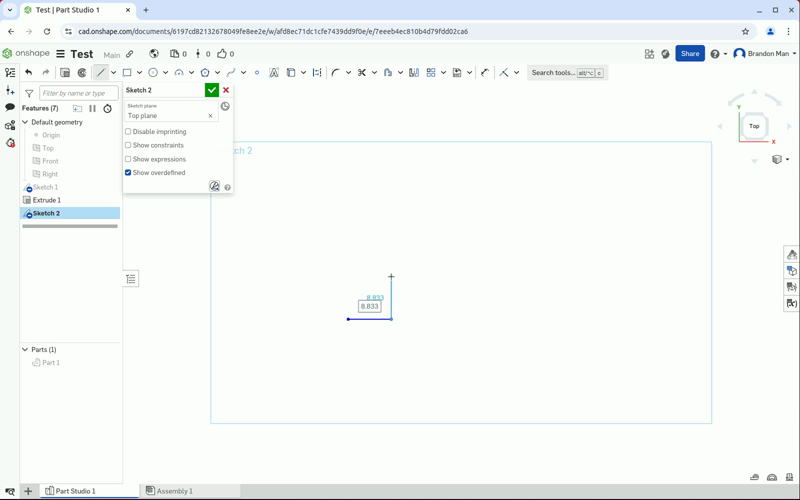
key_up(shift)
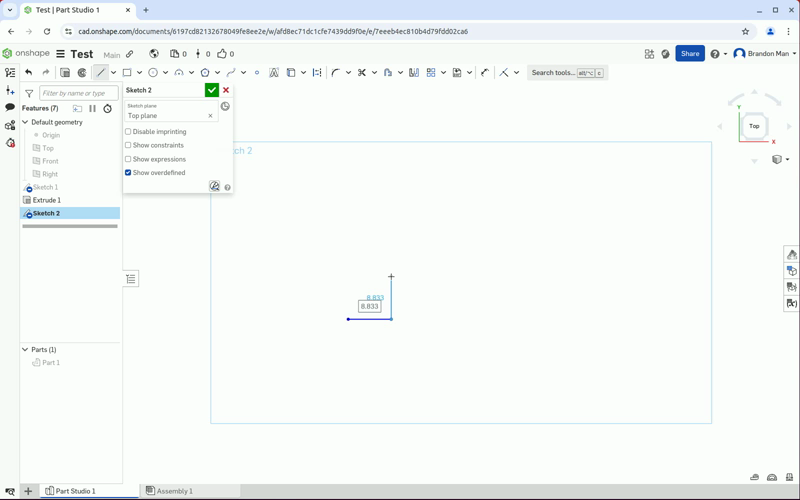
key_down(shift)
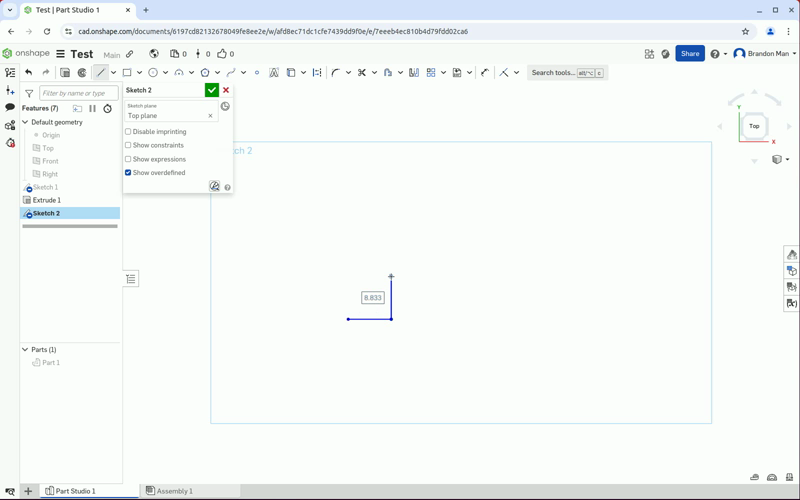
mouse_move(421, 276)
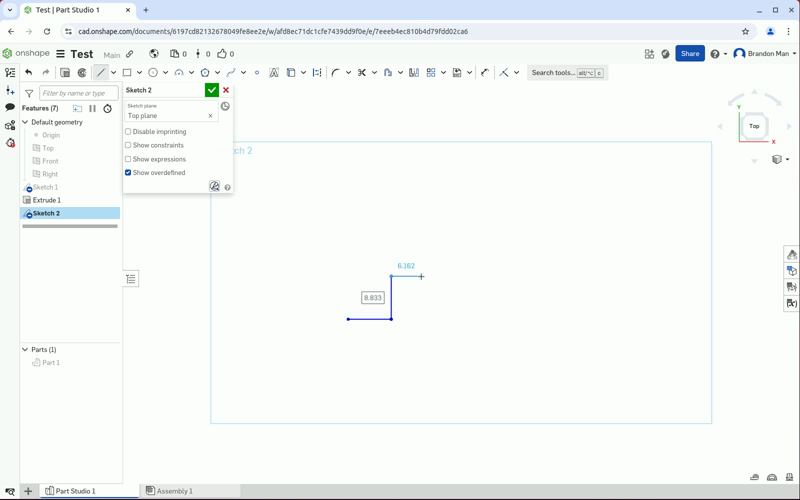
mouse_move(432, 276)
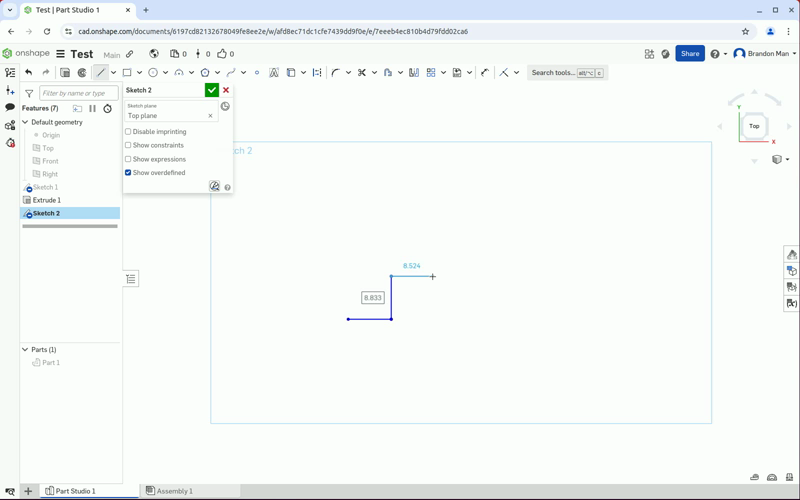
click(432, 276)
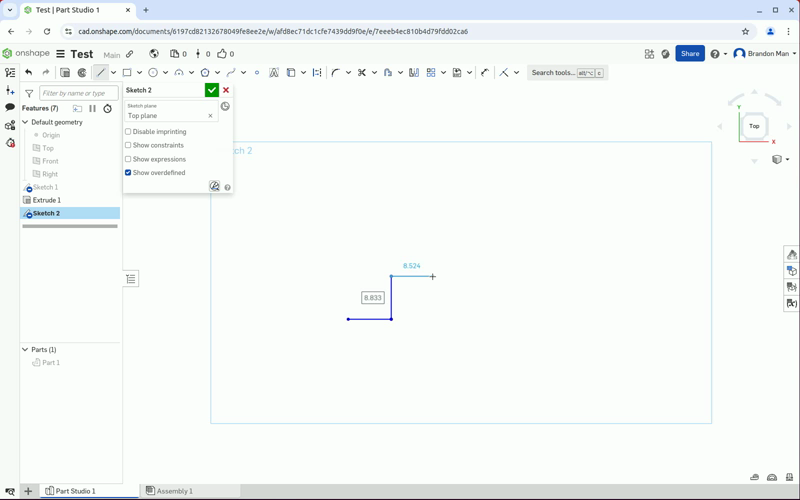
key_up(shift)
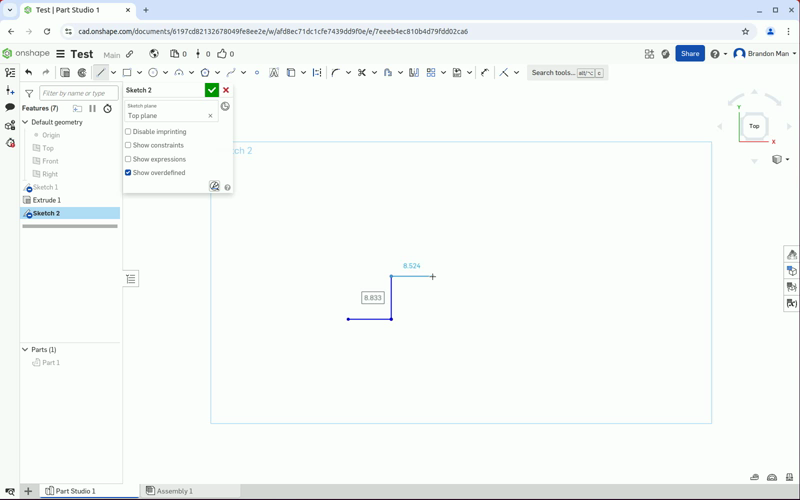
key_down(shift)
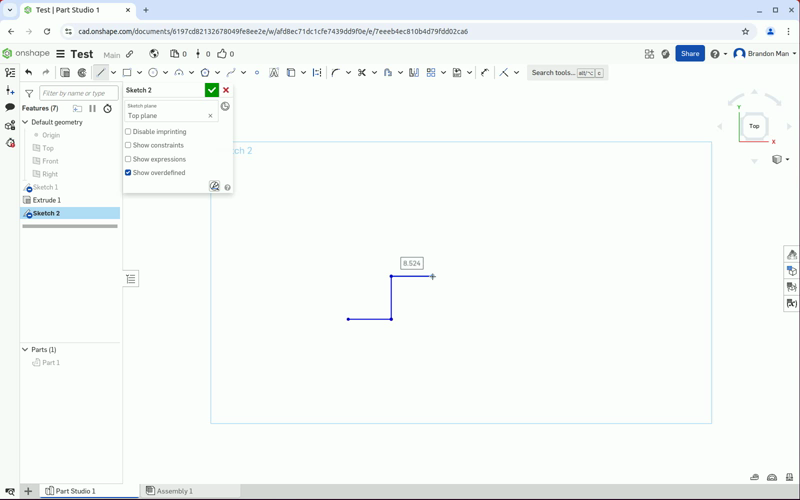
mouse_move(462, 276)
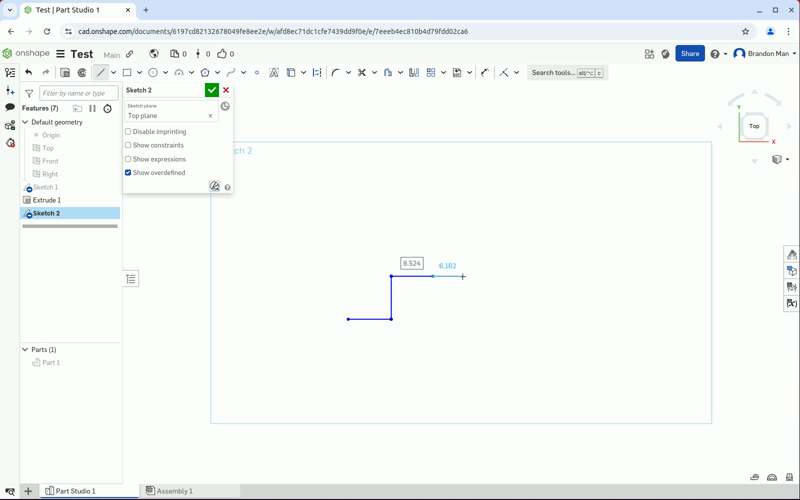
mouse_move(475, 276)
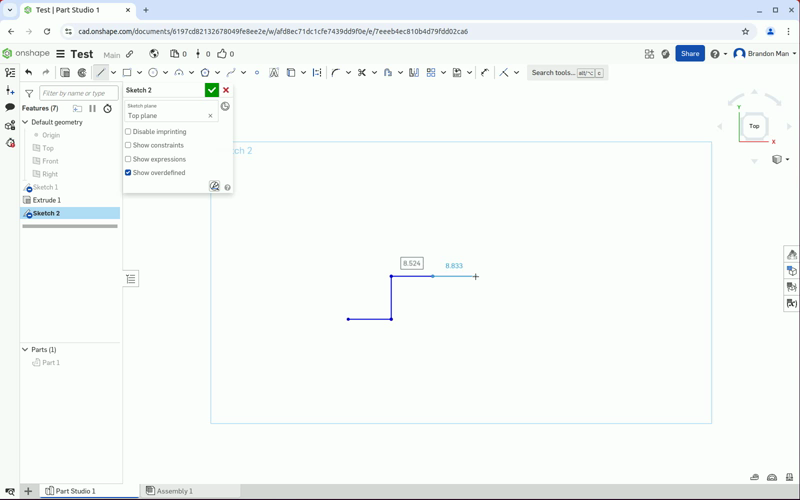
click(475, 276)
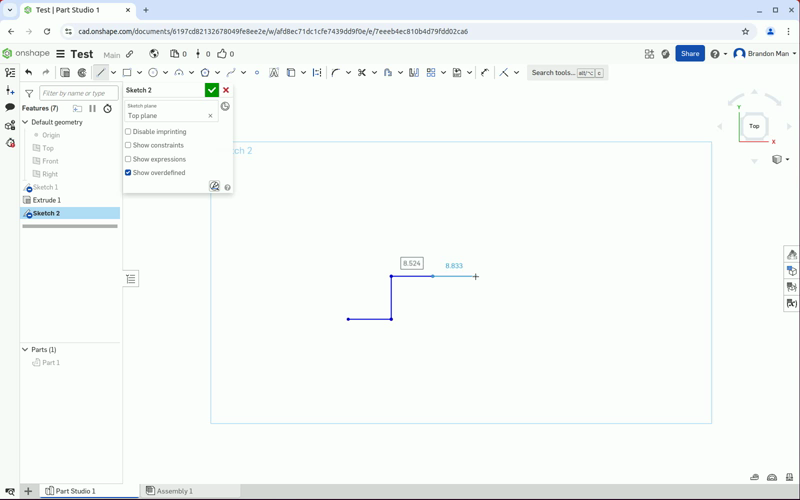
key_up(shift)
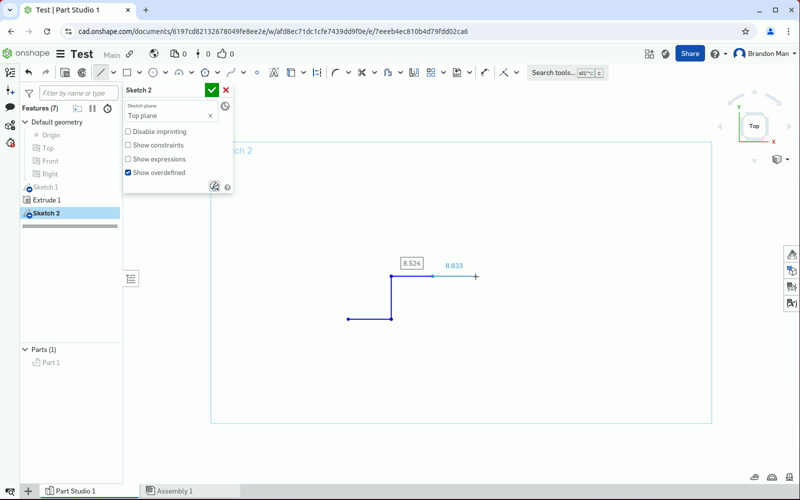
key_down(shift)
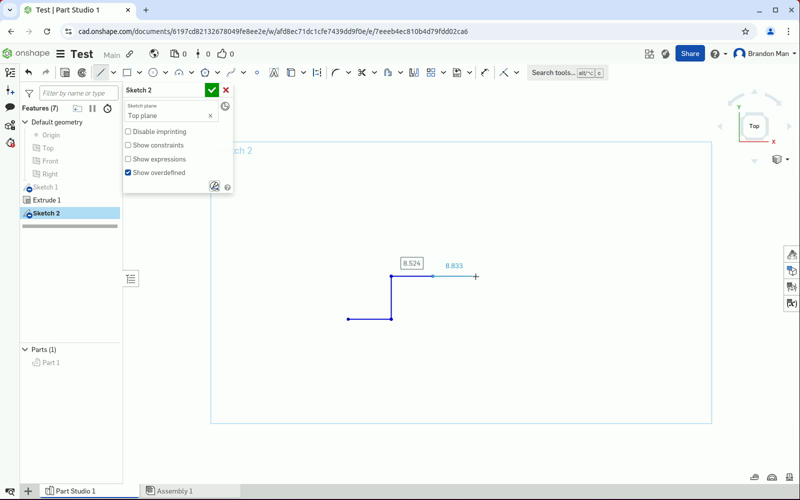
mouse_move(505, 276)
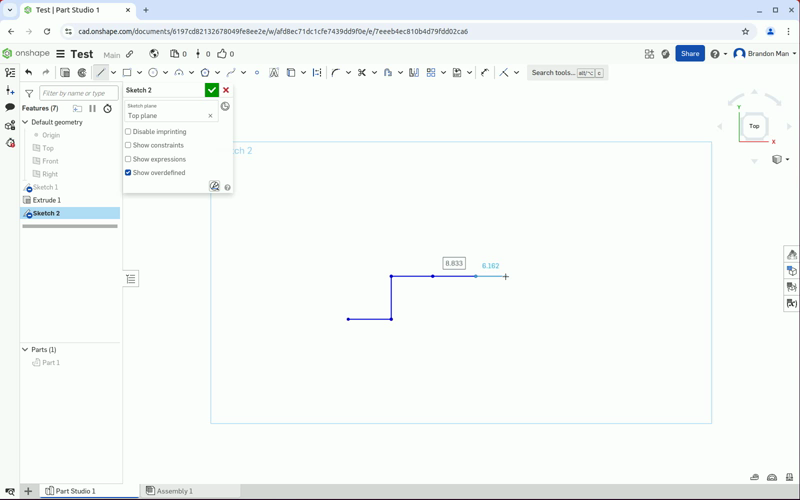
mouse_move(475, 254)
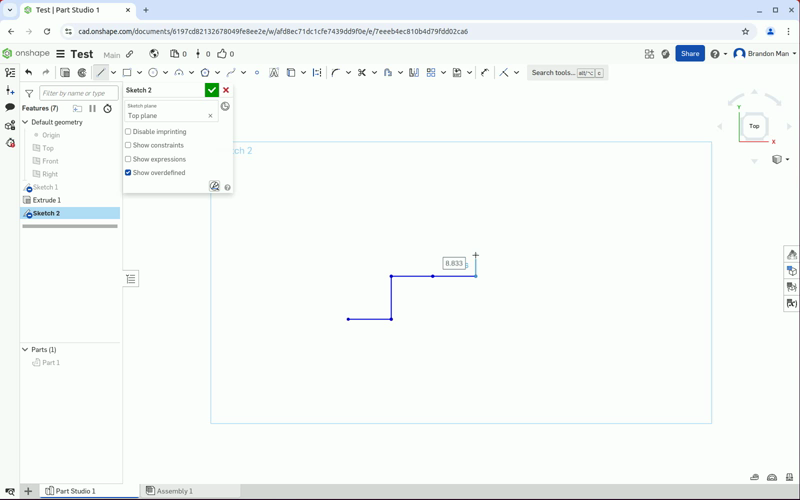
click(475, 254)
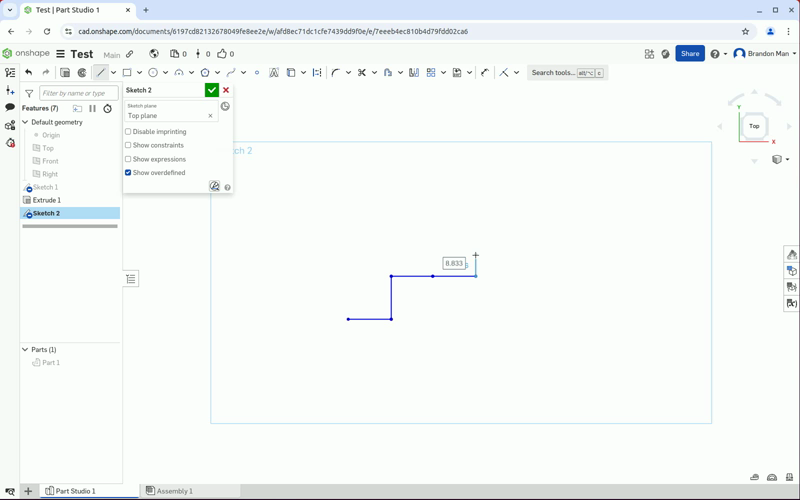
key_up(shift)
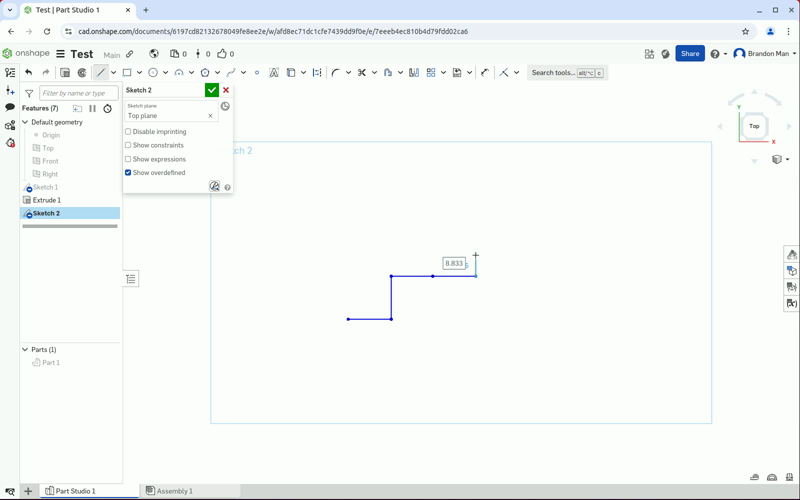
key_down(shift)
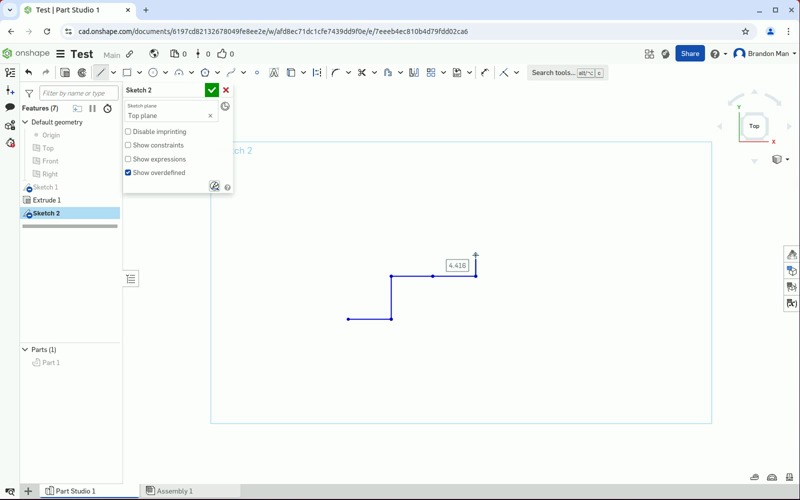
mouse_move(505, 254)
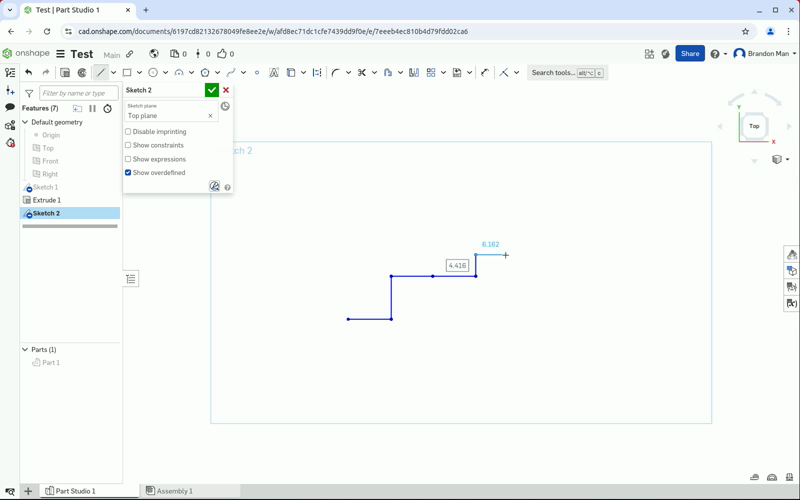
mouse_move(432, 254)
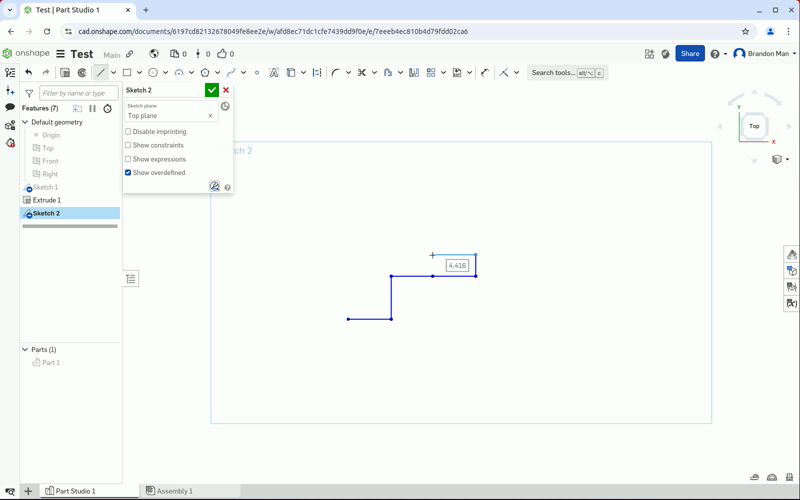
click(432, 254)
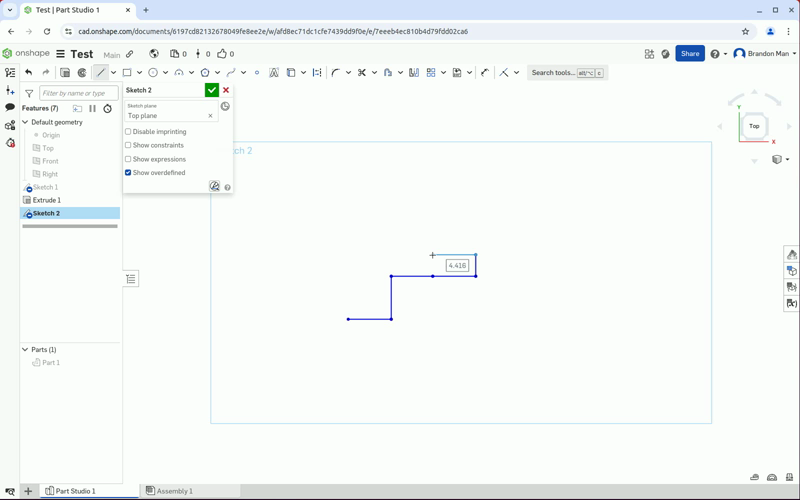
key_up(shift)
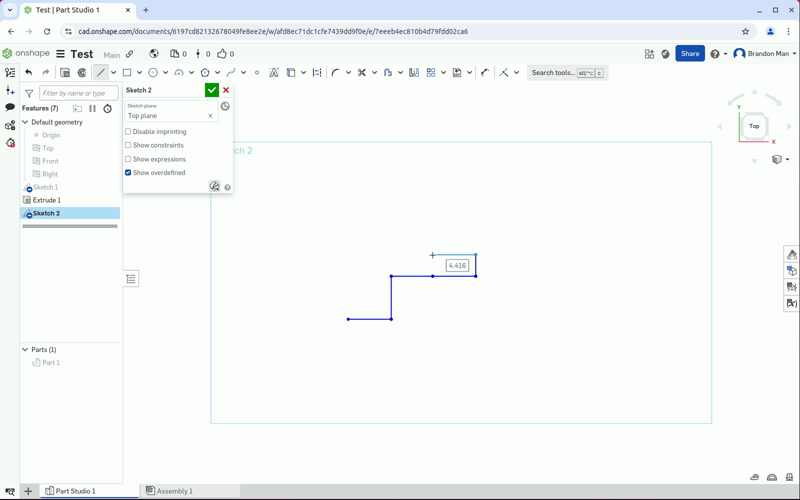
key_down(shift)
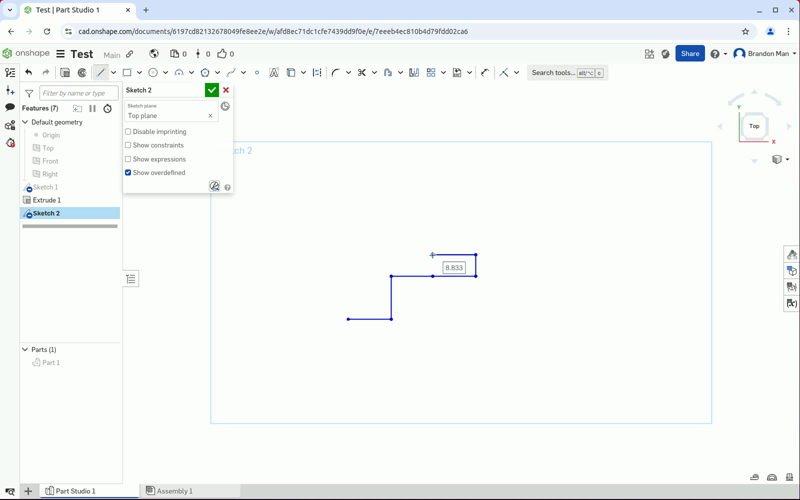
mouse_move(348, 254)
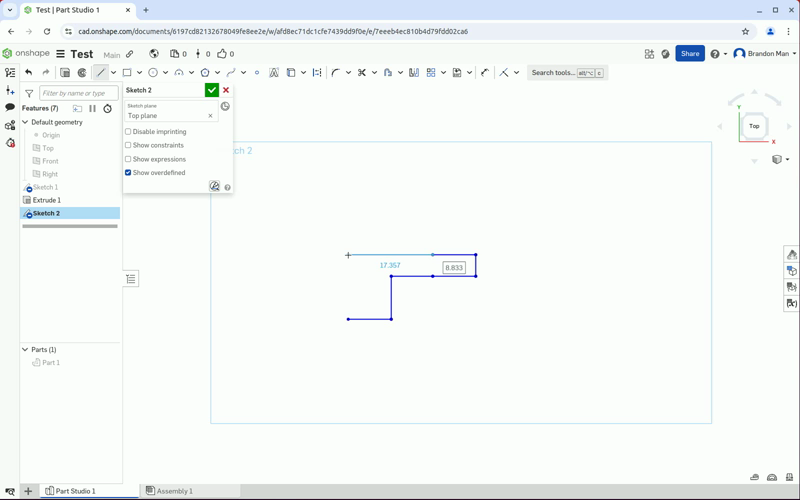
click(348, 254)
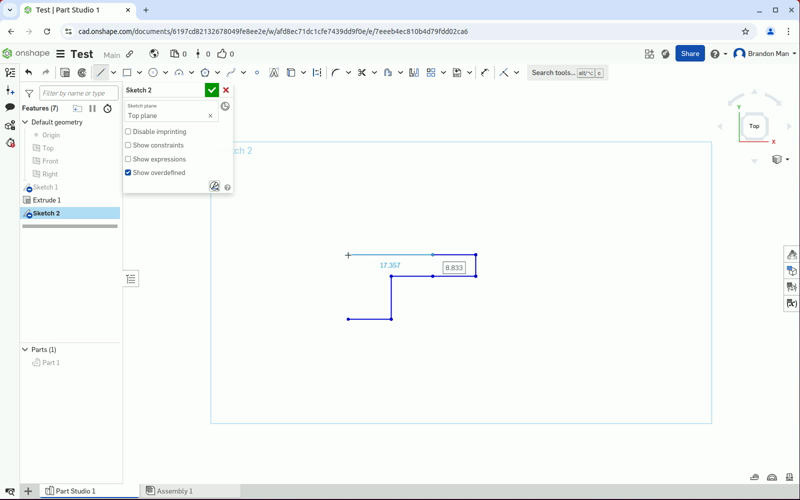
key_up(shift)
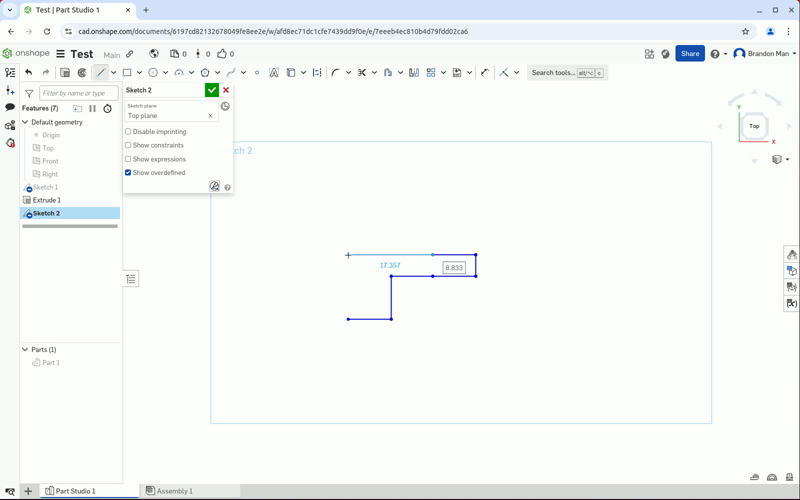
key_down(shift)
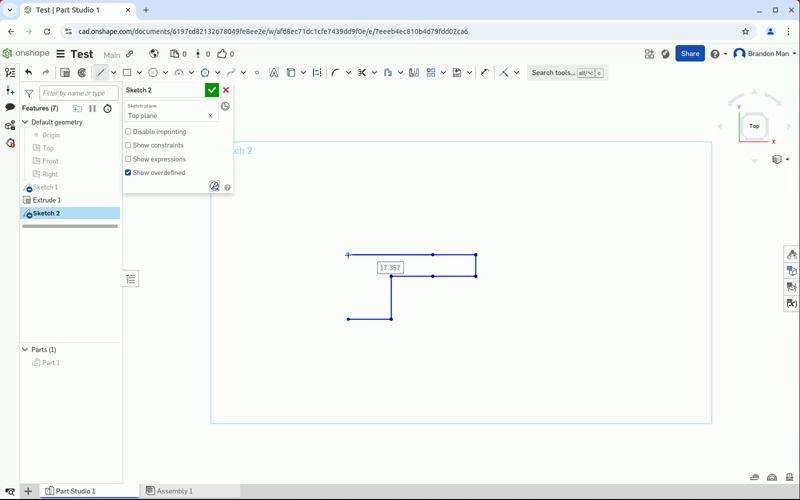
mouse_move(348, 319)
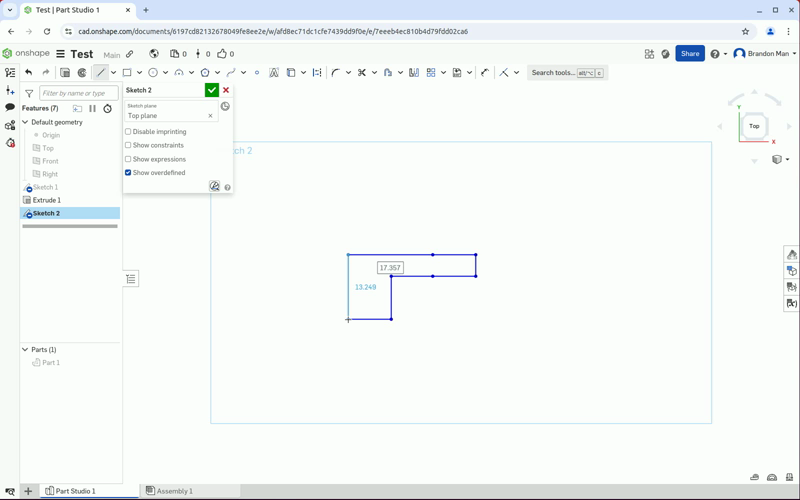
key_up(shift)
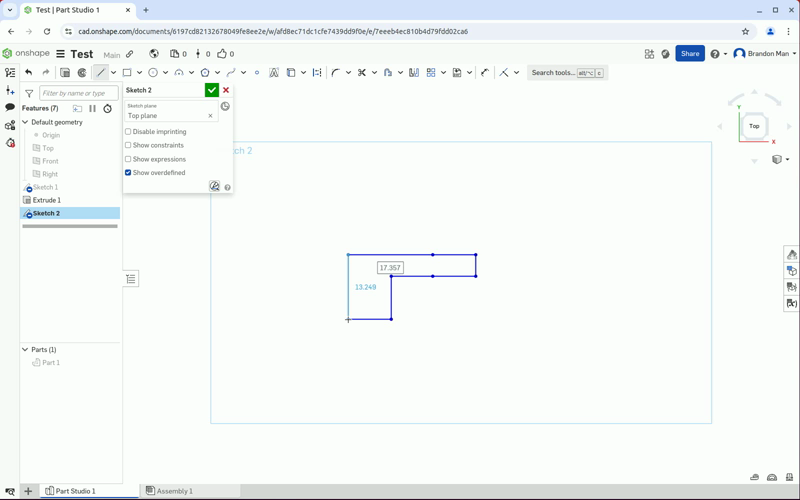
click(348, 319)
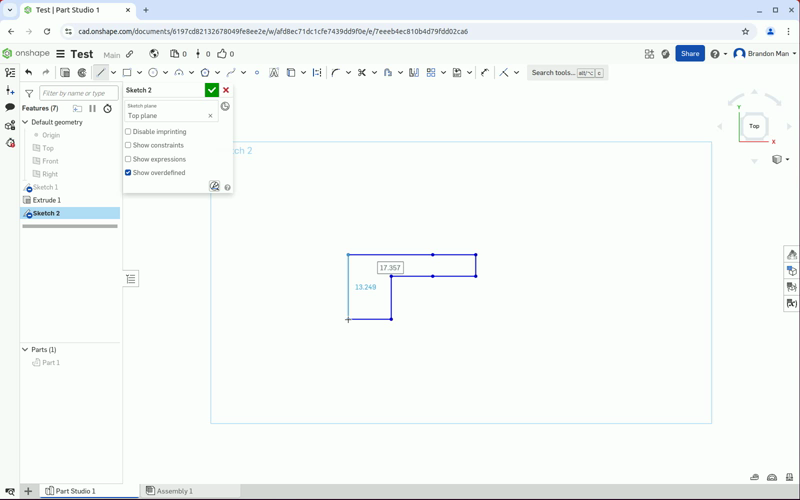
key(esc)
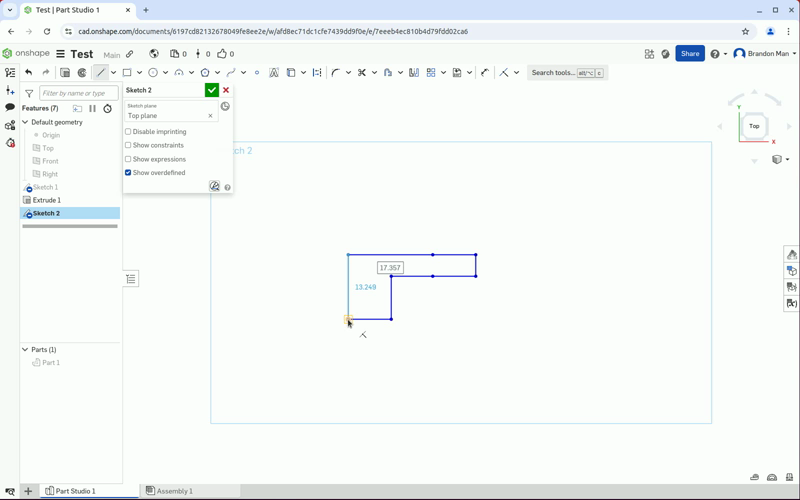
mouse_move(453, 264)
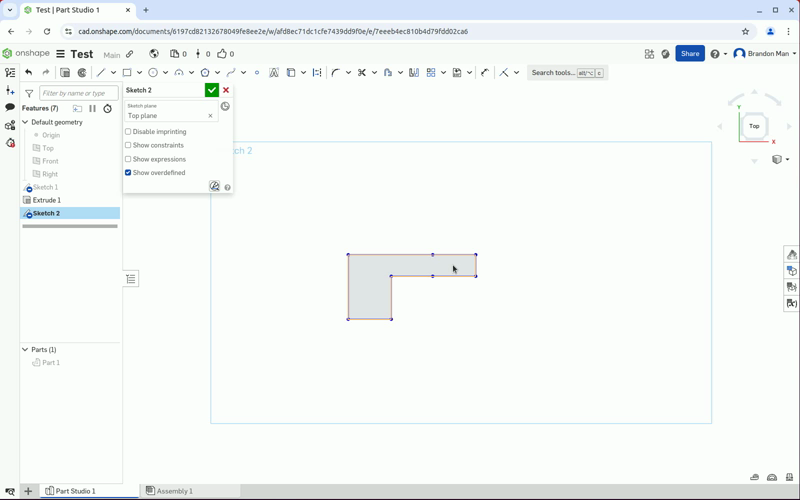
click(453, 264)
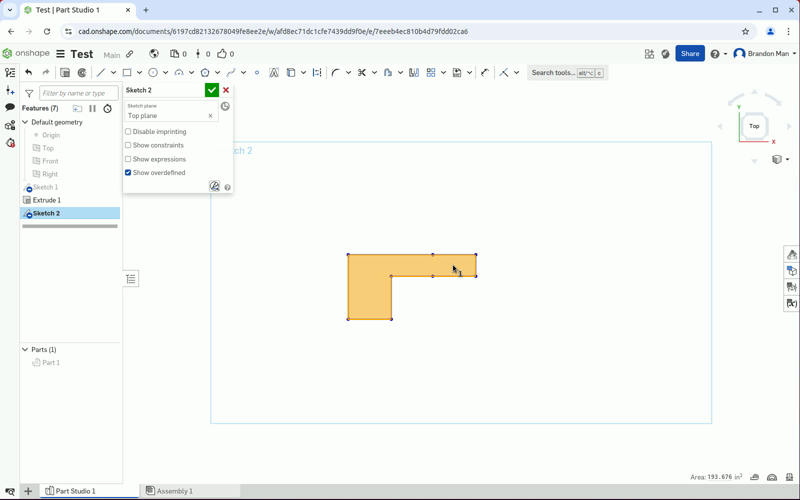
mouse_move(73, 352)
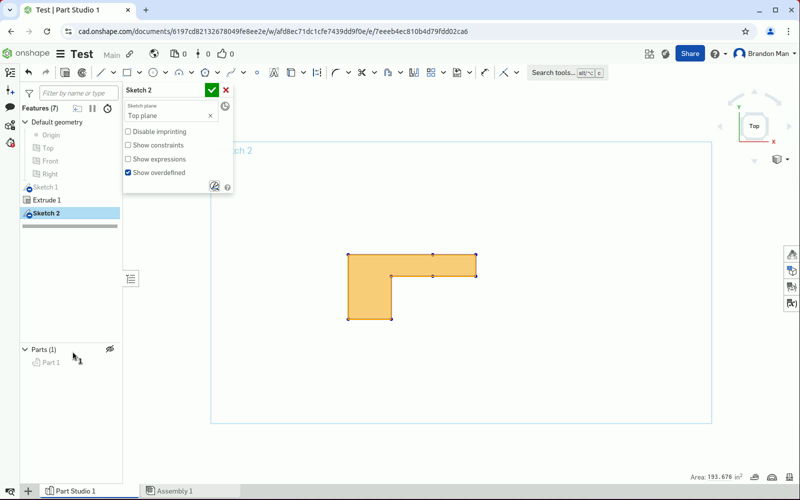
key(shift+y)
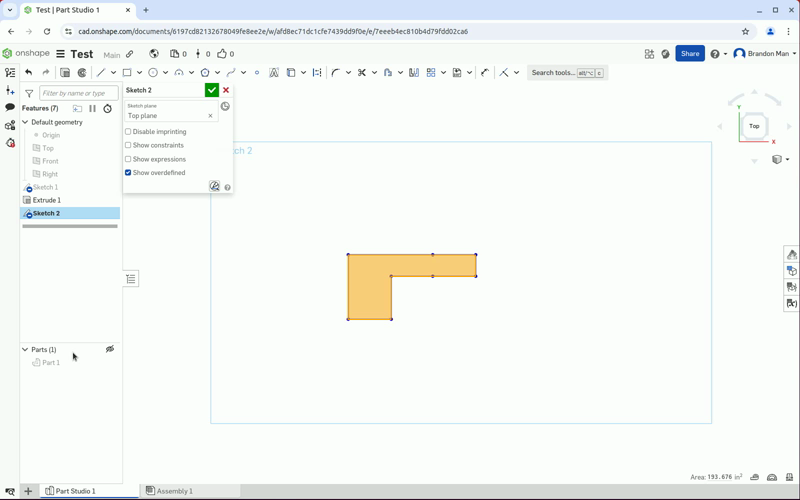
key(shift+e)
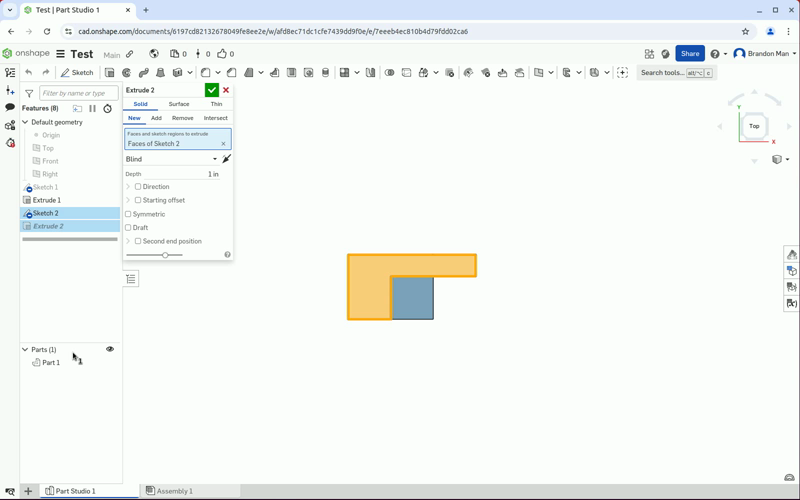
mouse_move(143, 106)
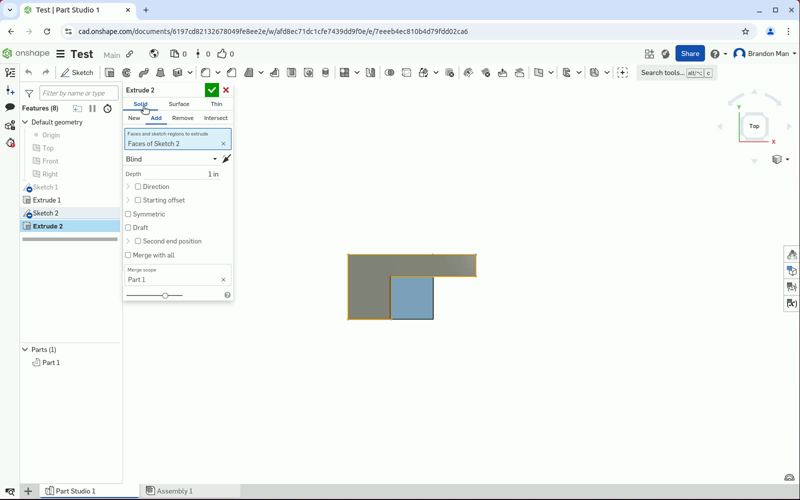
click(143, 106)
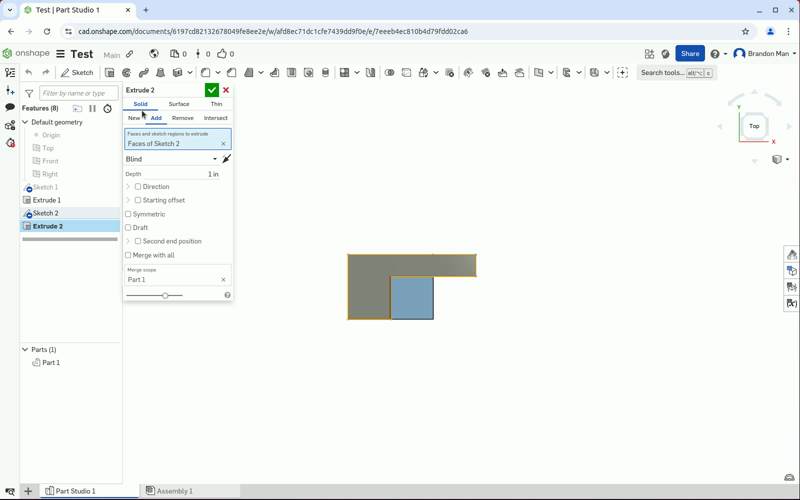
mouse_move(137, 120)
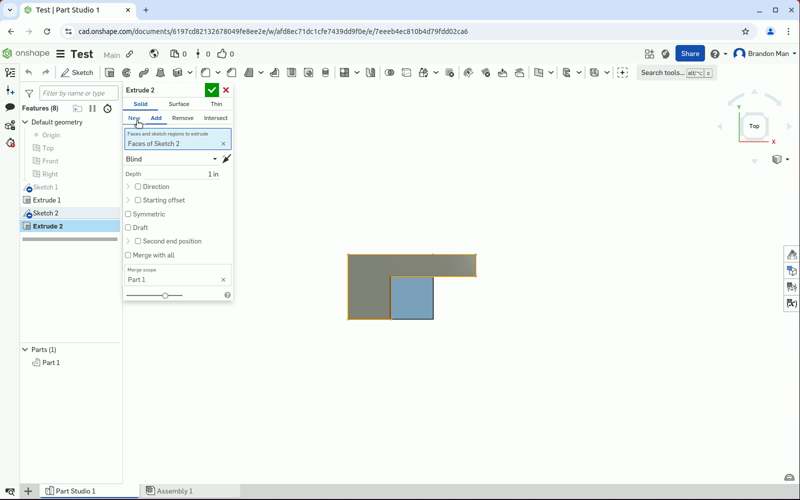
click(137, 120)
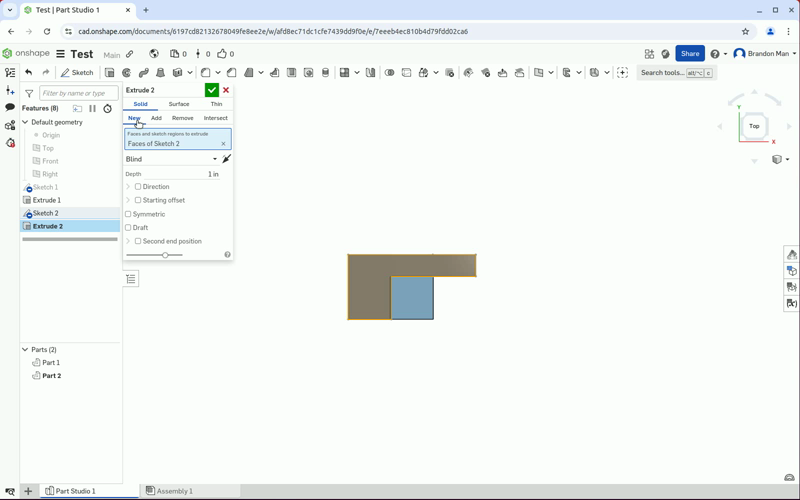
key(tab, 4)
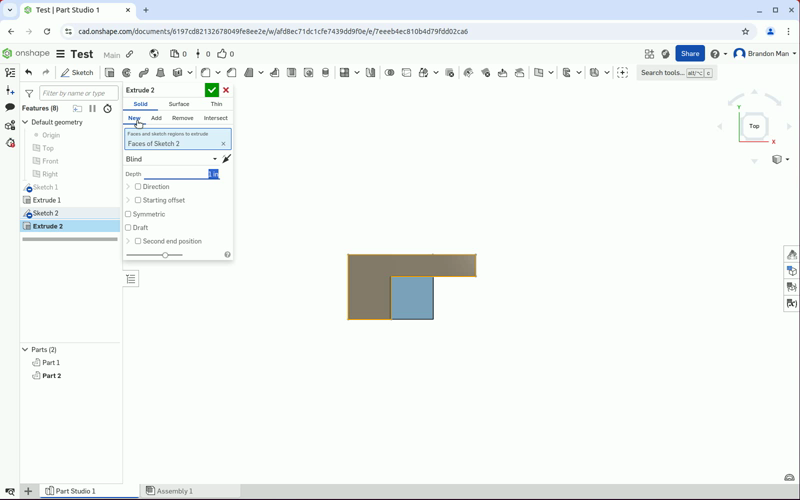
text(8.666)
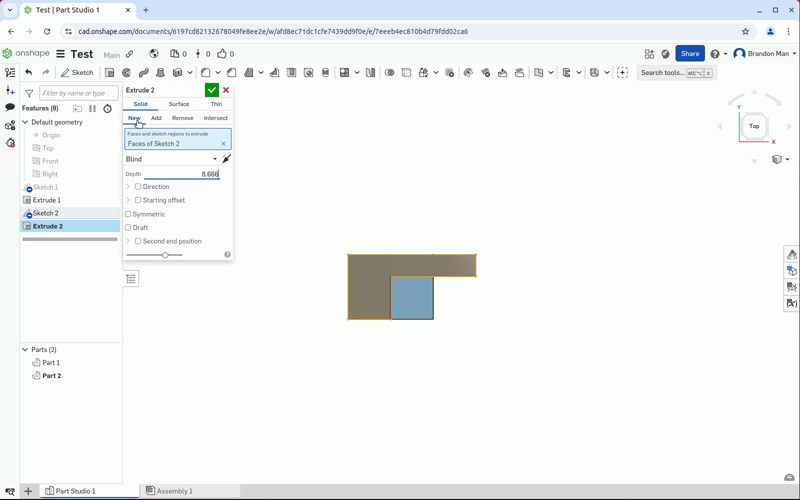
key(enter)
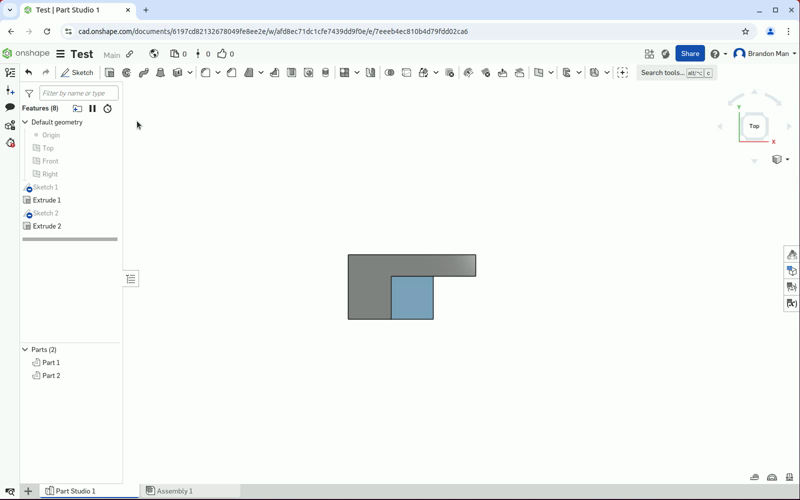
key(shift+h)
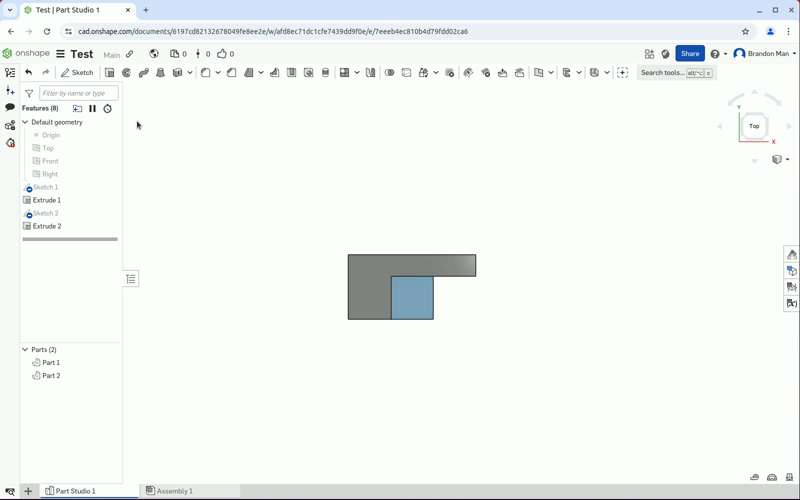
key(shift+h)
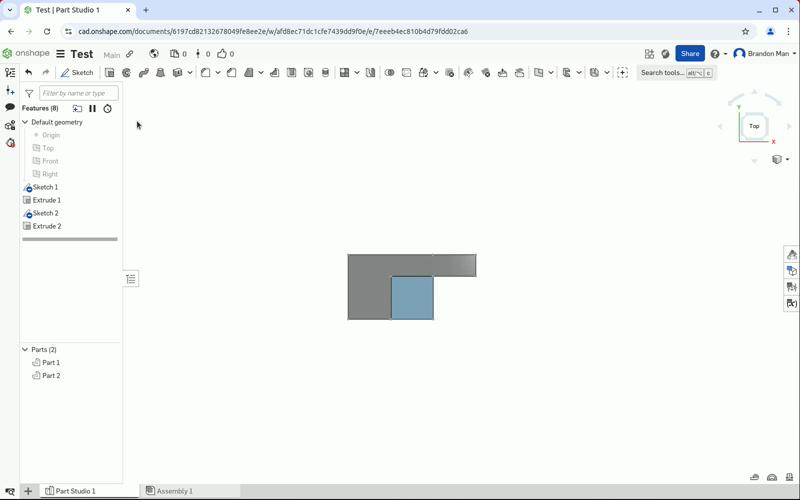
key(shift+7)
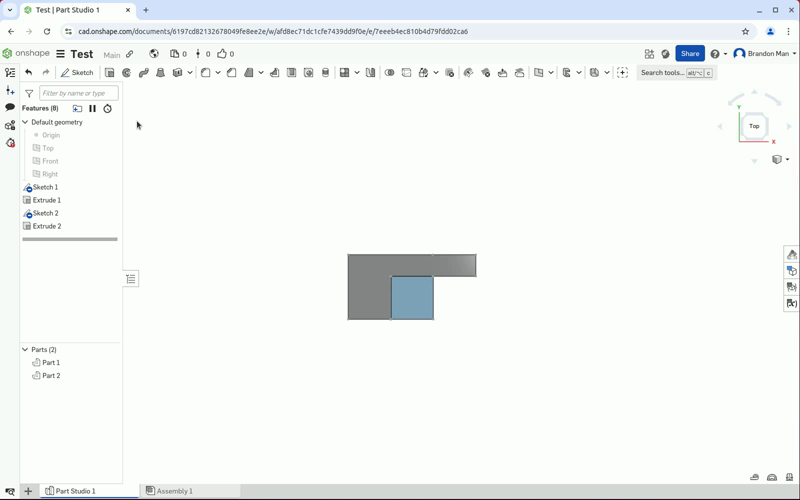
key(up, 3)
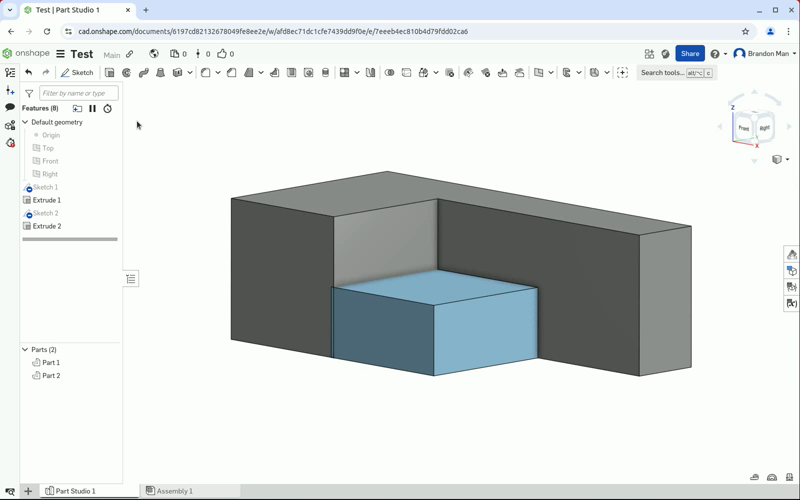
key(left, 3)
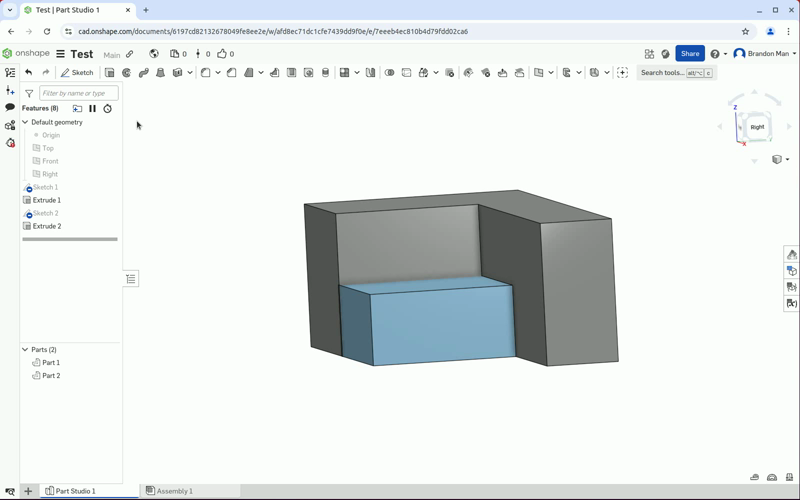
key(right, 3)
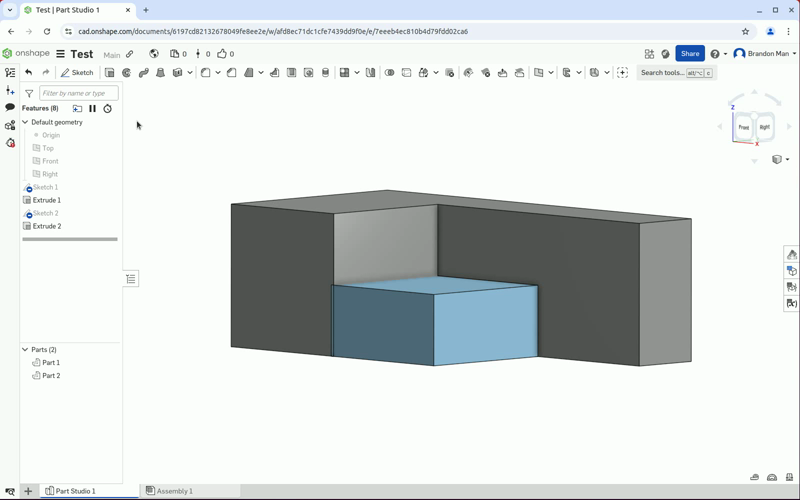
key(down, 3)
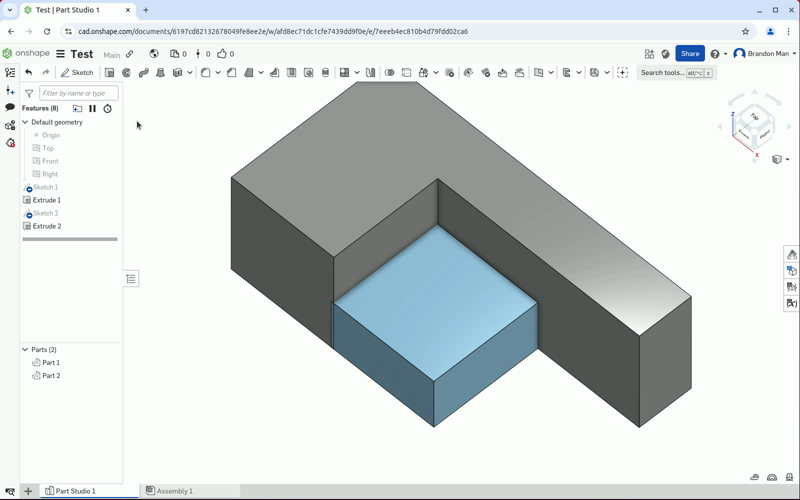
mouse_move(73, 189)
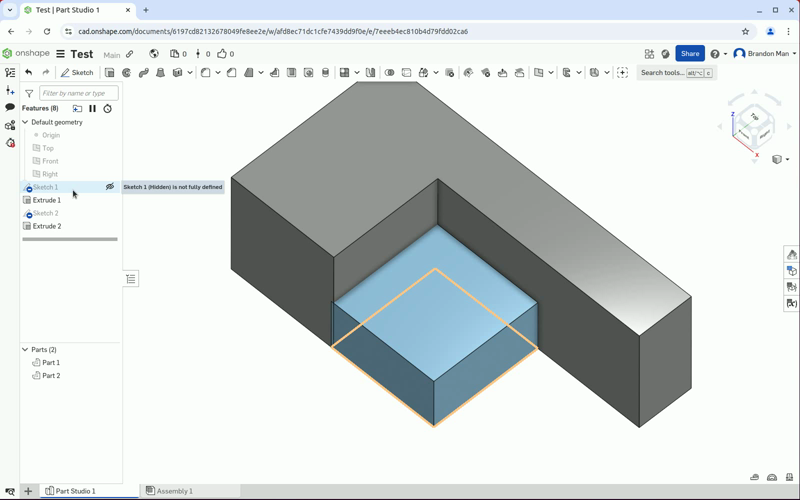
click(73, 189)